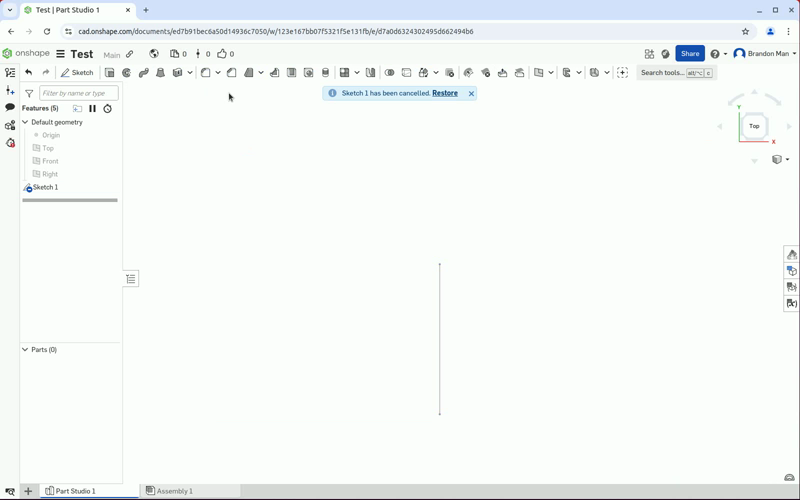
key(shift+h)
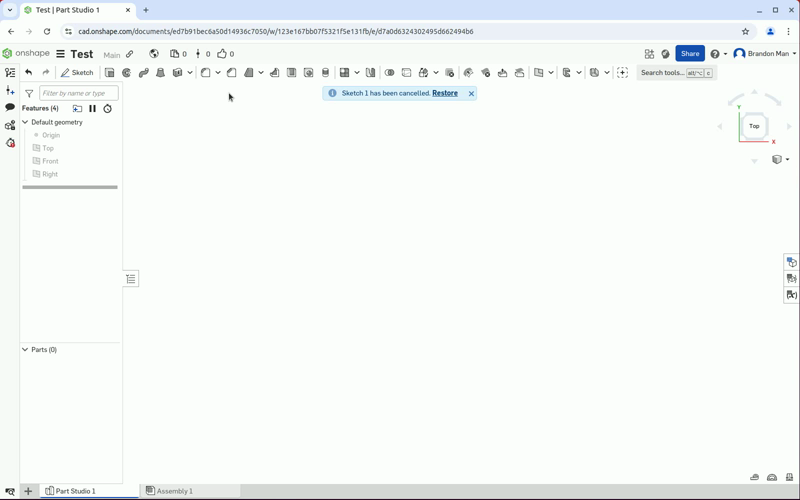
mouse_move(73, 352)
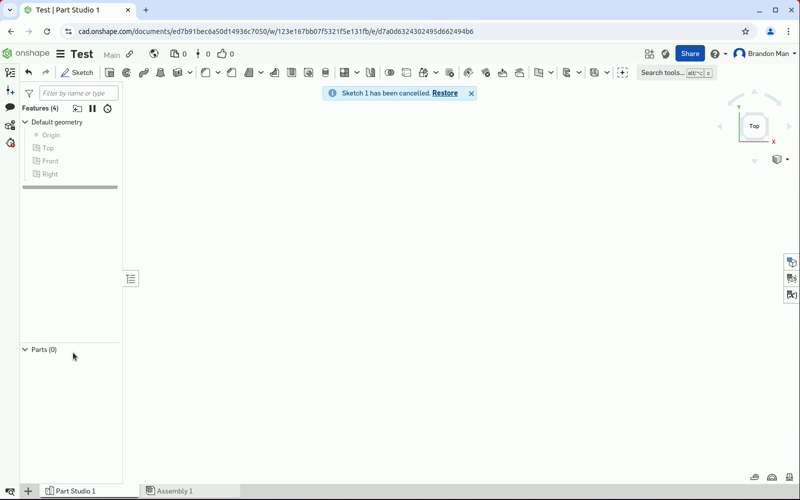
key(y)
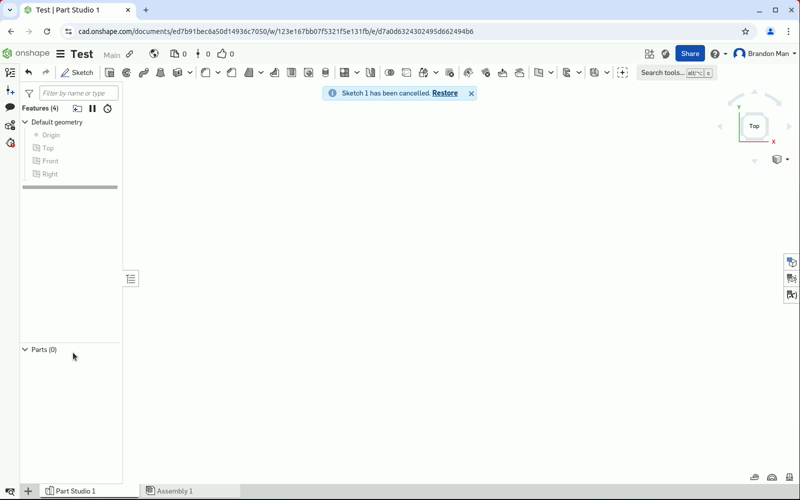
key(shift+p)
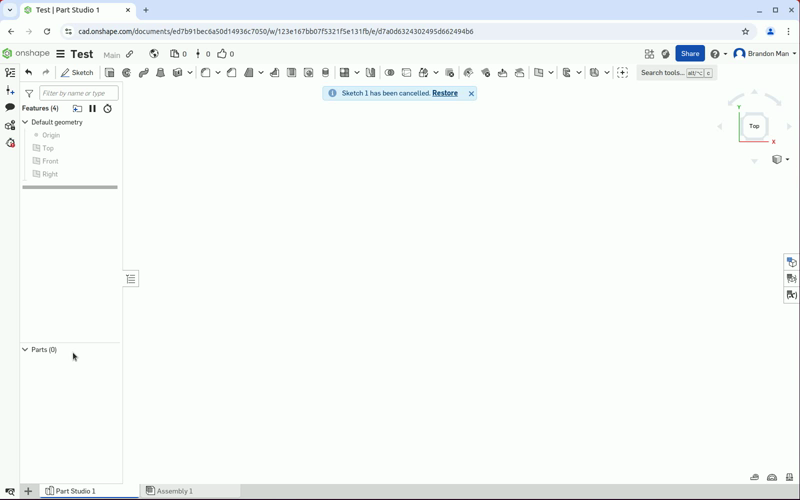
key(space)
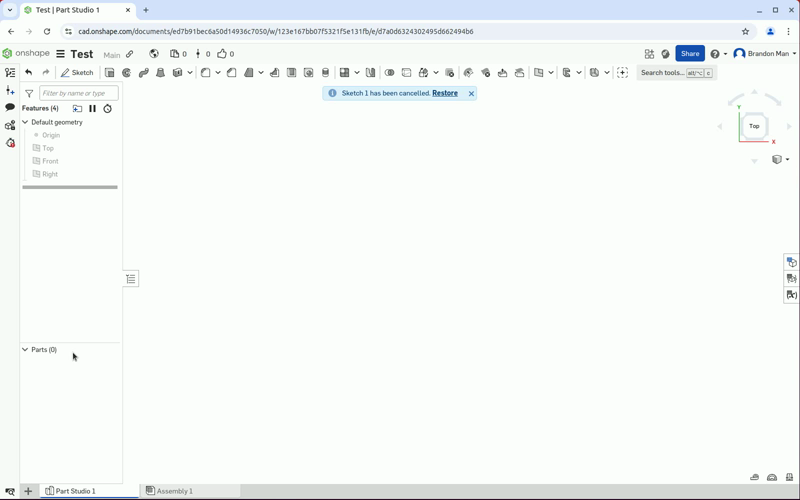
key_down(shift)
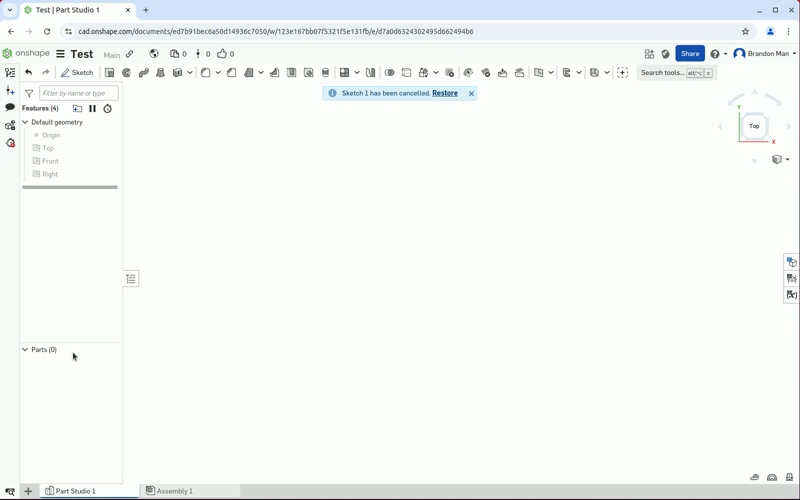
key(up)
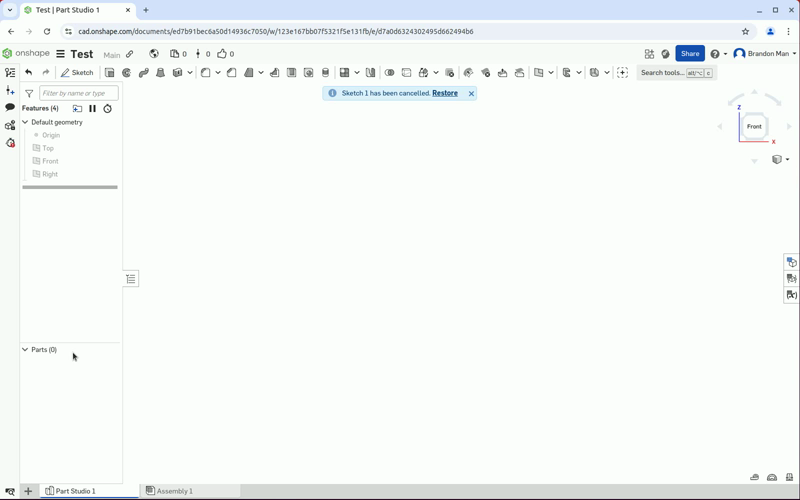
key_up(shift)
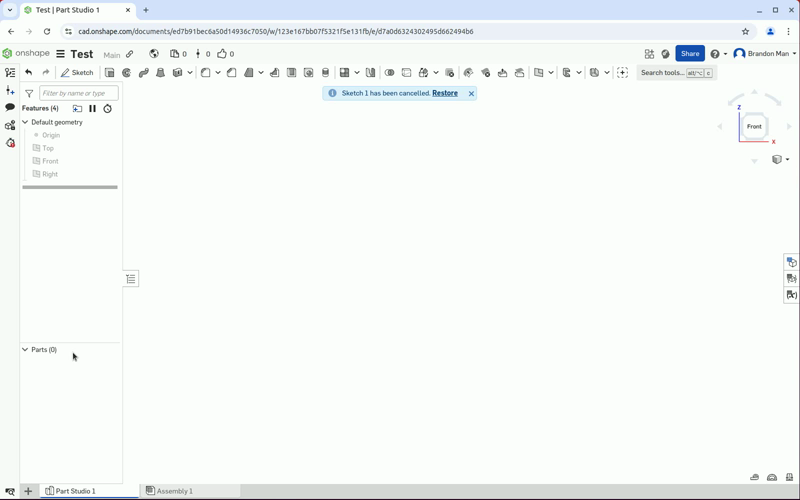
mouse_move(73, 352)
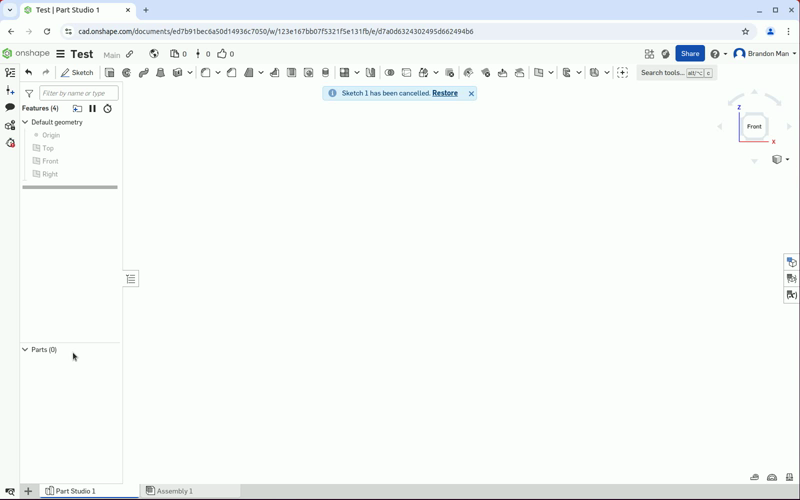
key(shift+y)
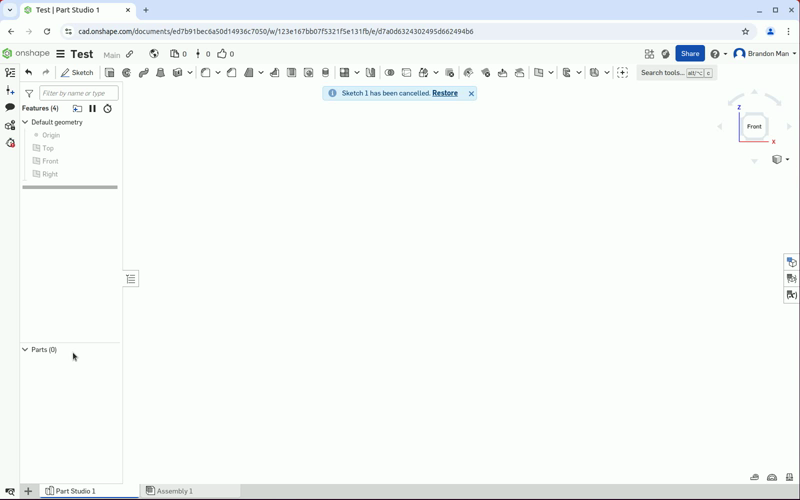
key(shift+s)
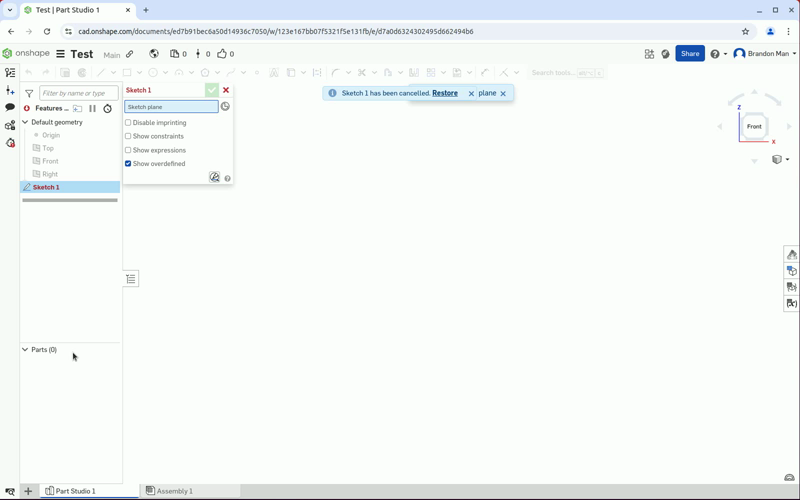
mouse_move(73, 163)
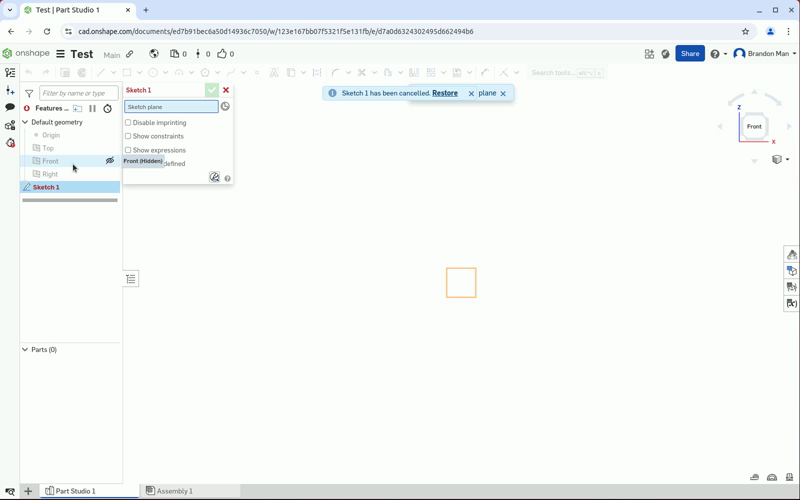
click(73, 163)
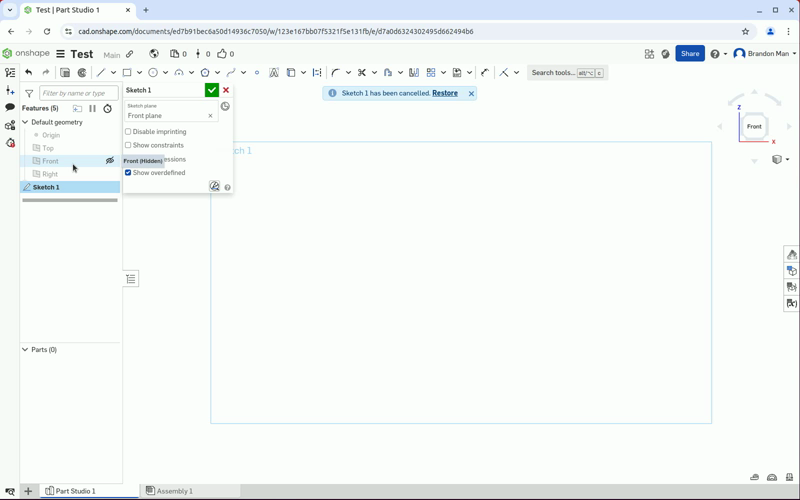
mouse_move(73, 352)
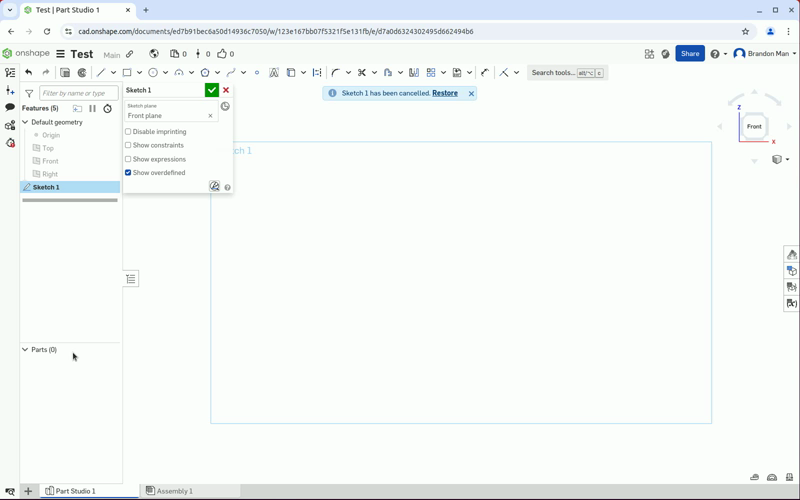
key(y)
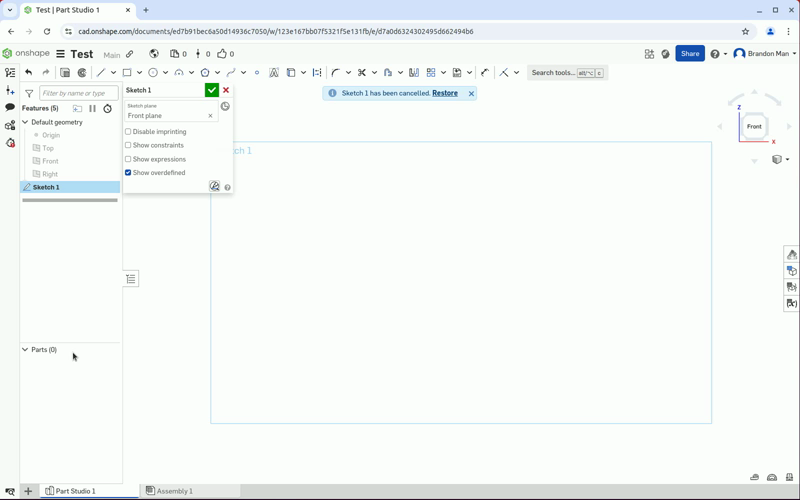
key(l)
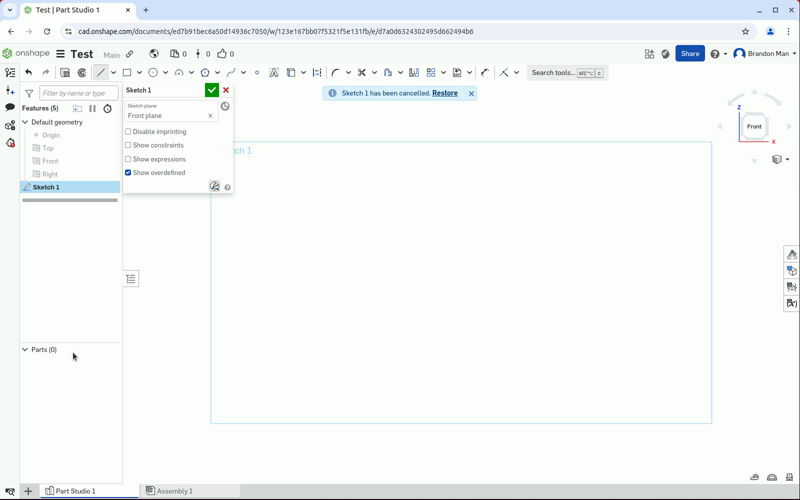
key_down(shift)
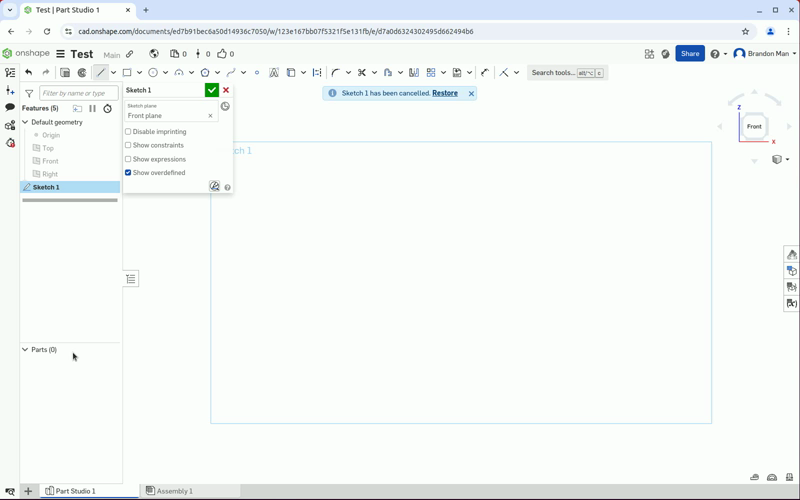
mouse_move(460, 282)
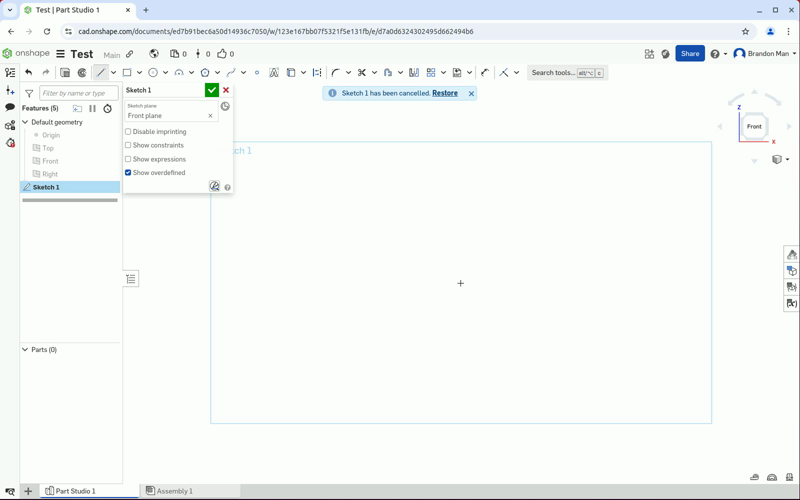
click(460, 282)
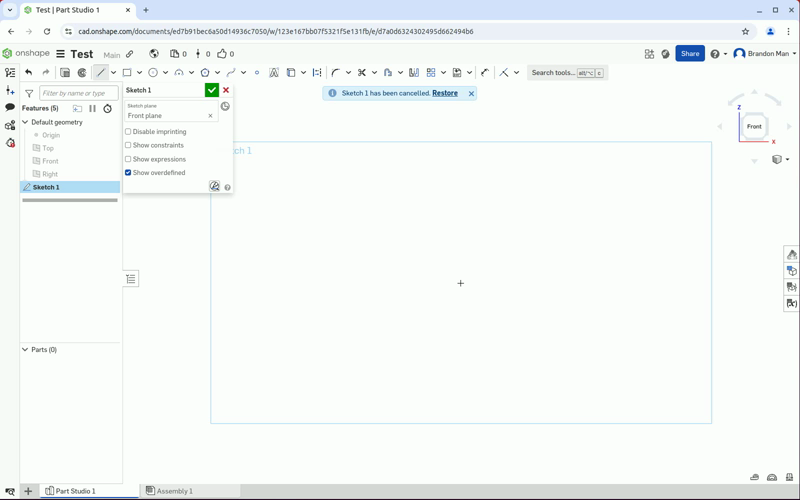
key_up(shift)
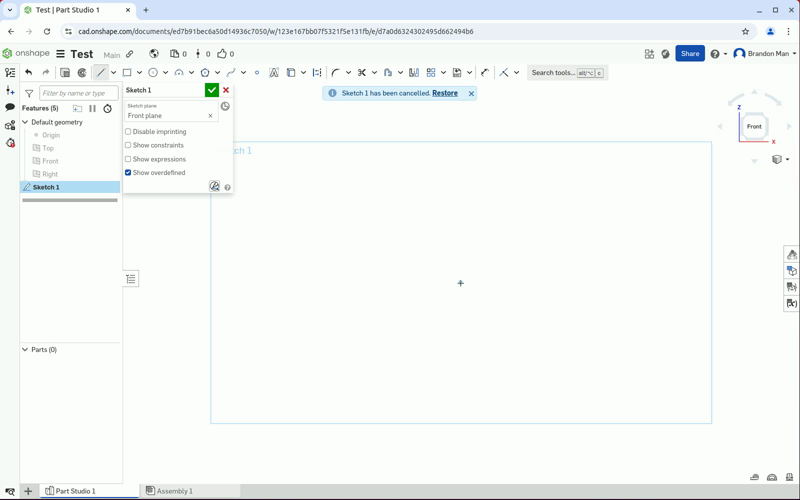
key_down(shift)
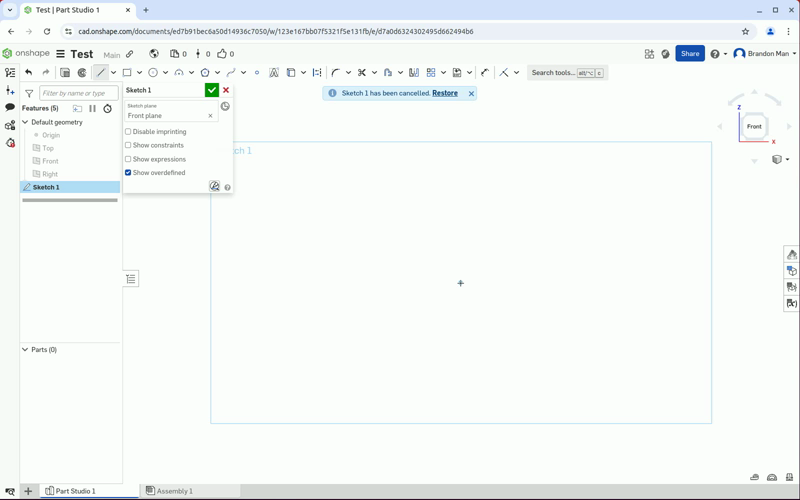
mouse_move(573, 282)
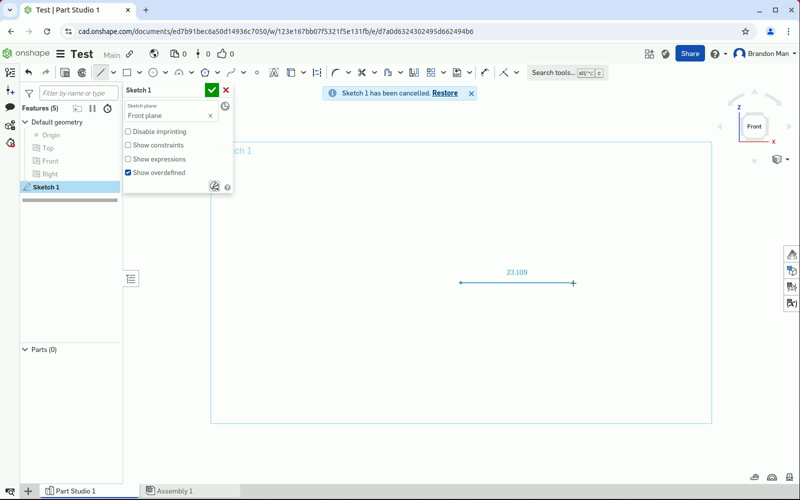
click(573, 282)
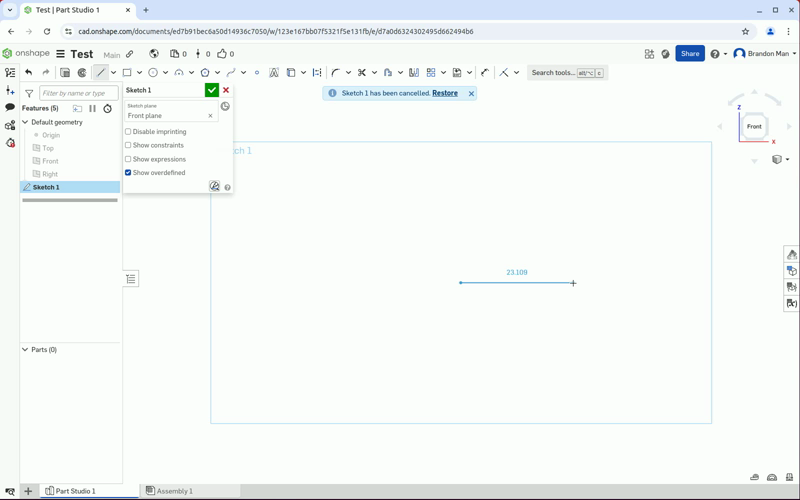
key_up(shift)
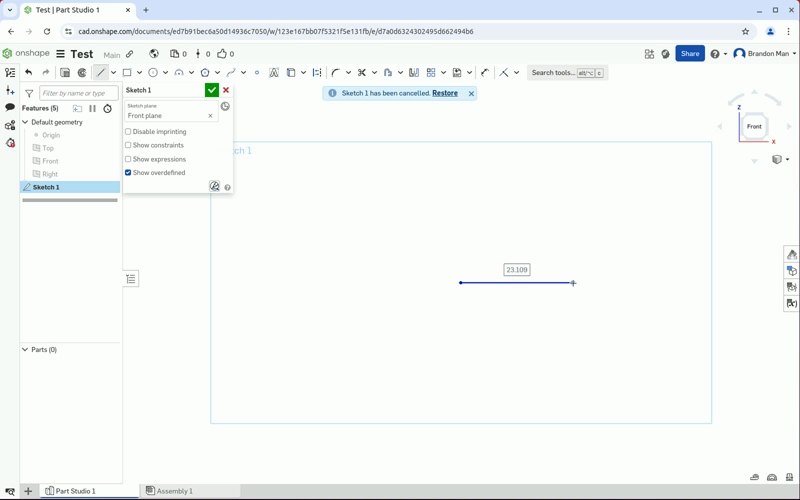
key_down(shift)
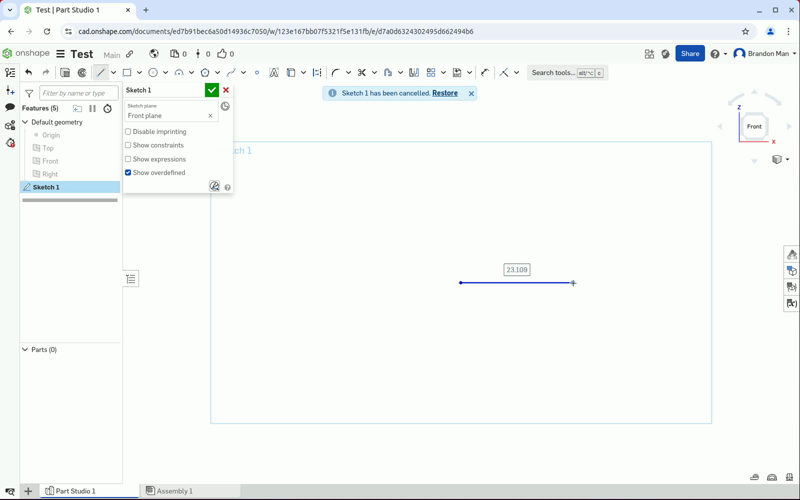
mouse_move(573, 189)
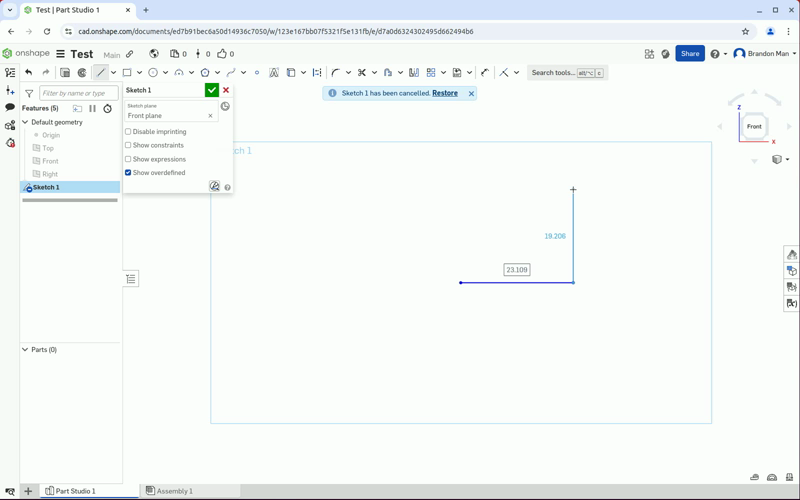
click(573, 189)
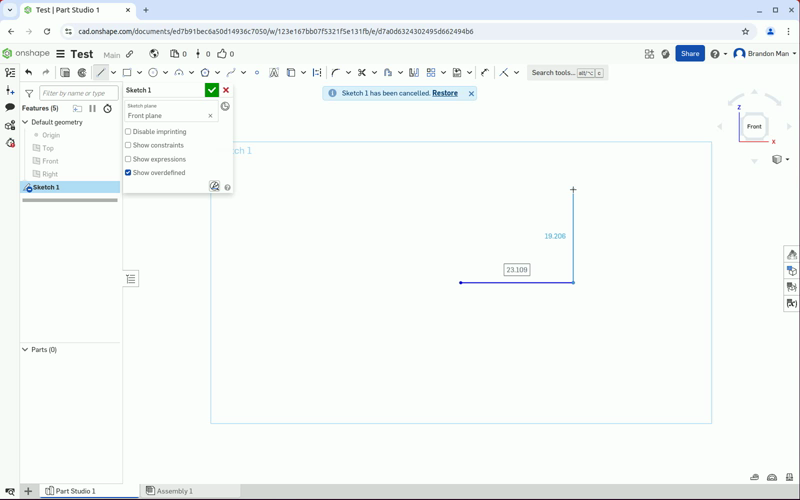
key_up(shift)
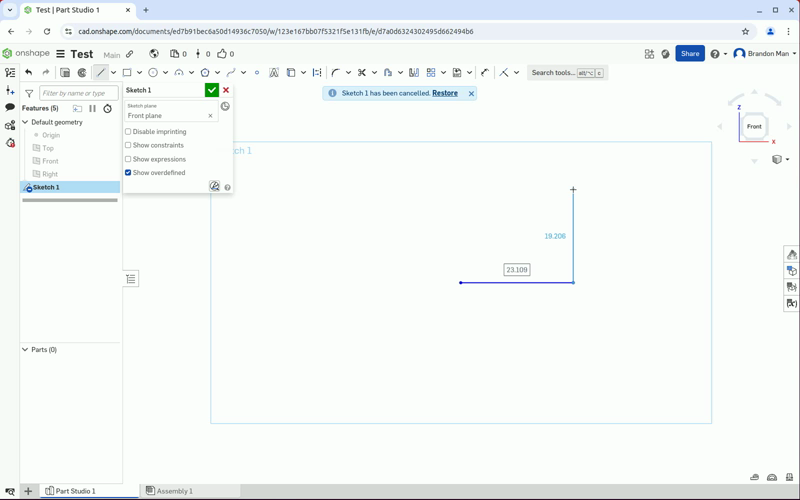
key_down(shift)
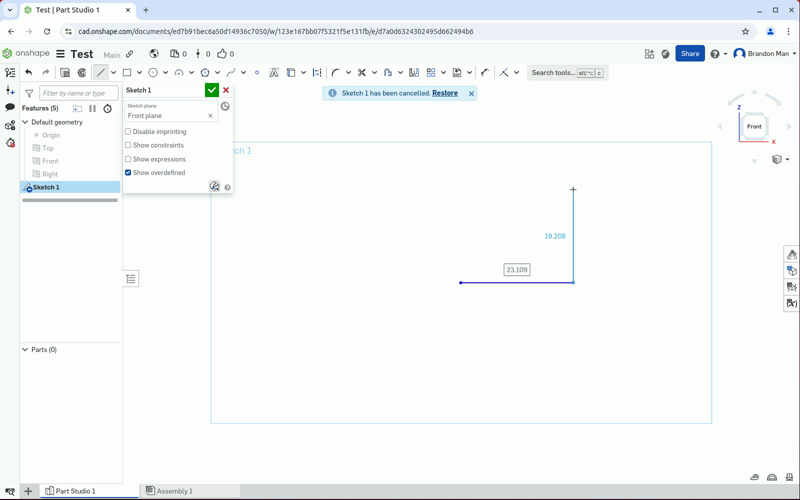
mouse_move(460, 189)
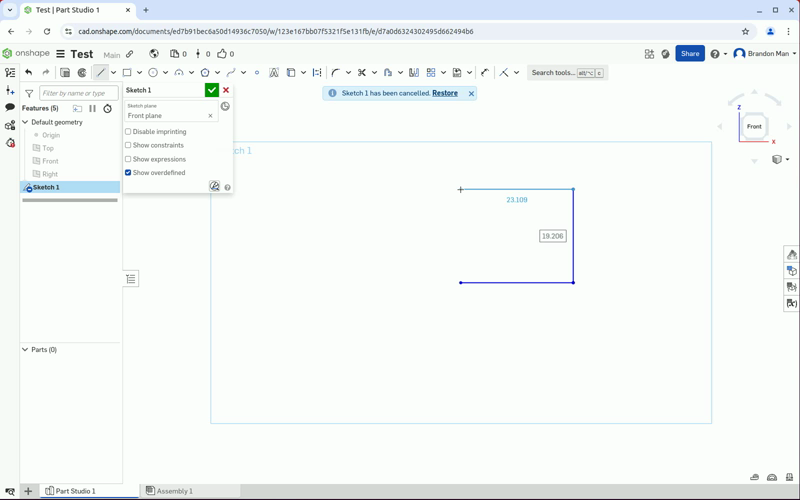
click(460, 189)
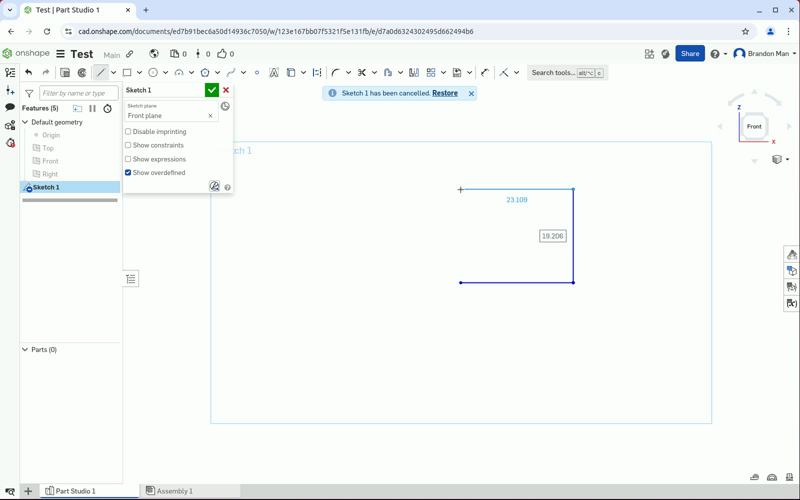
key_up(shift)
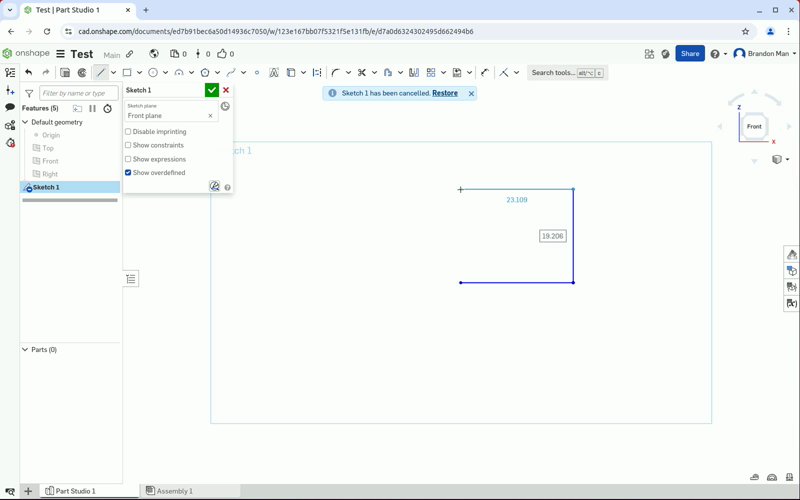
key_down(shift)
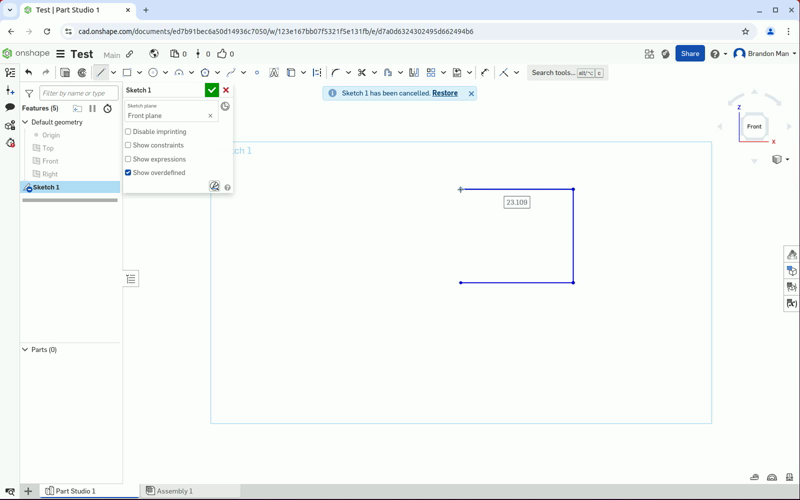
mouse_move(460, 282)
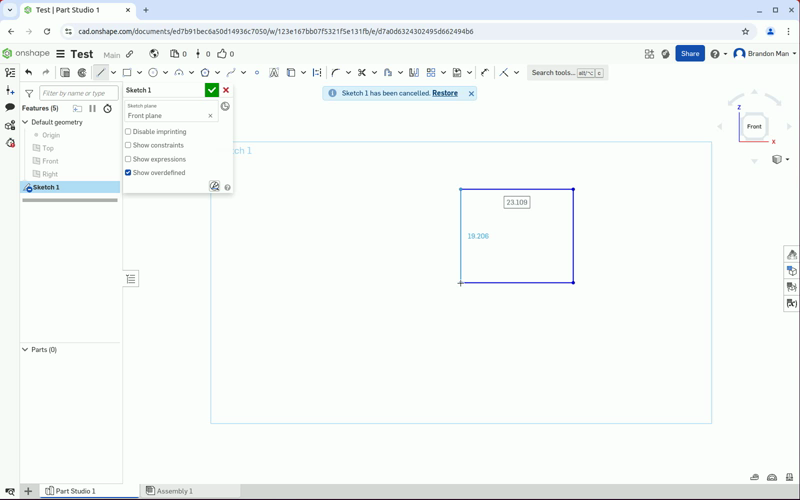
key_up(shift)
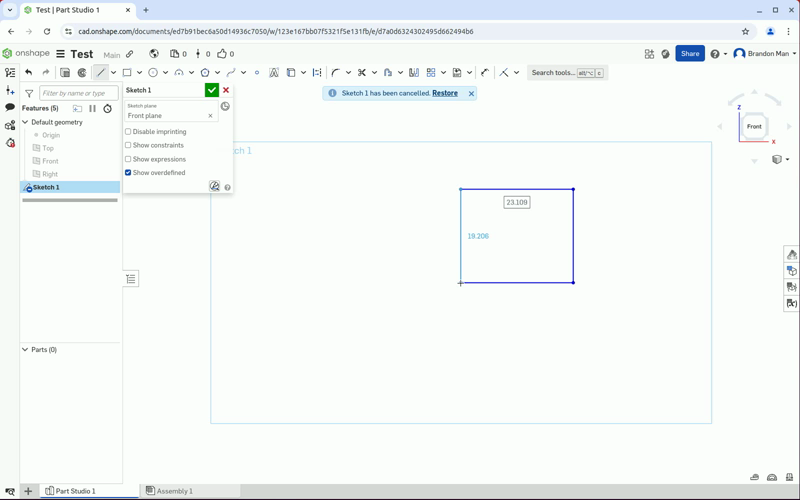
click(460, 282)
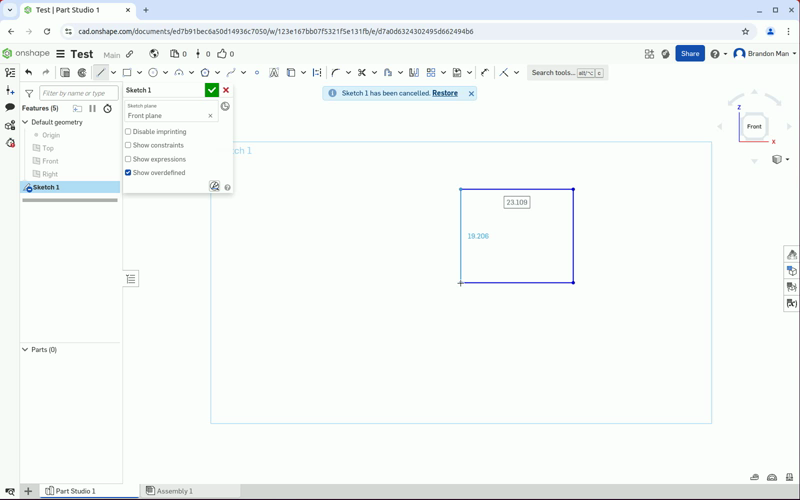
key(esc)
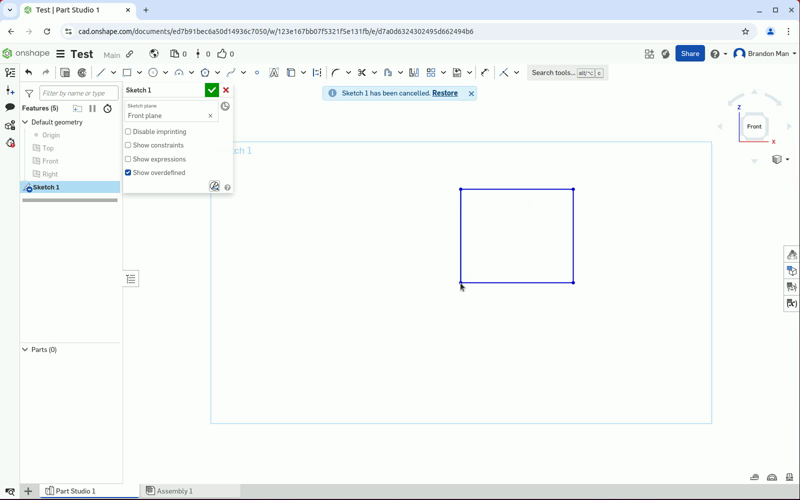
mouse_move(470, 221)
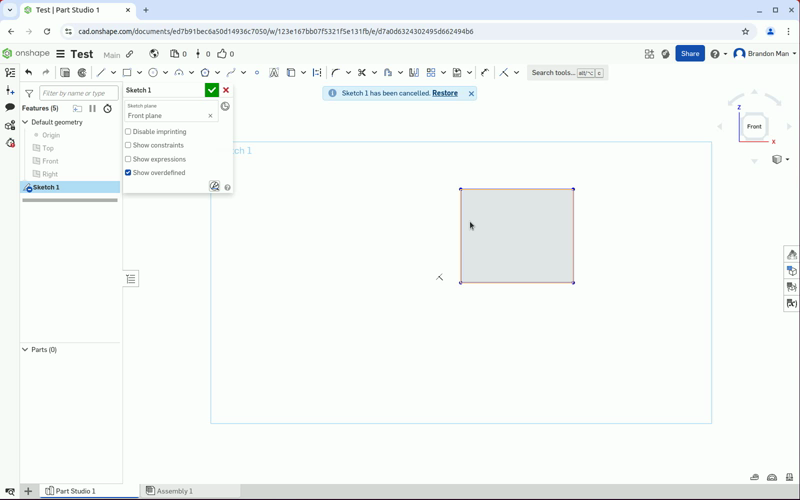
click(470, 221)
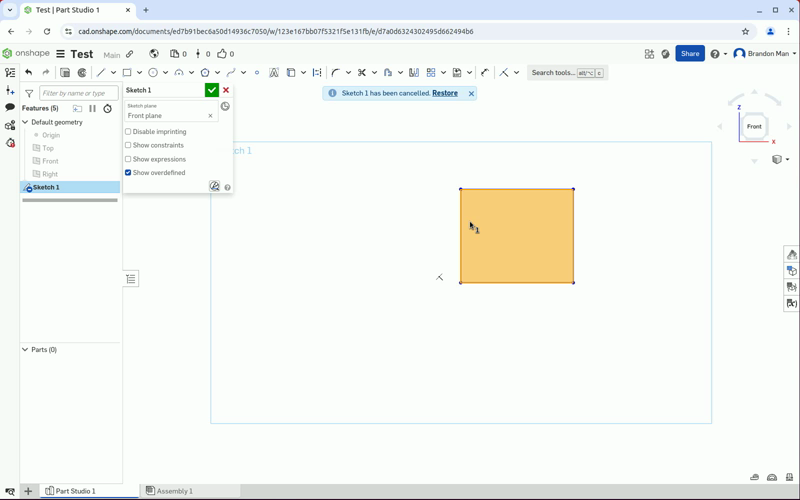
mouse_move(73, 352)
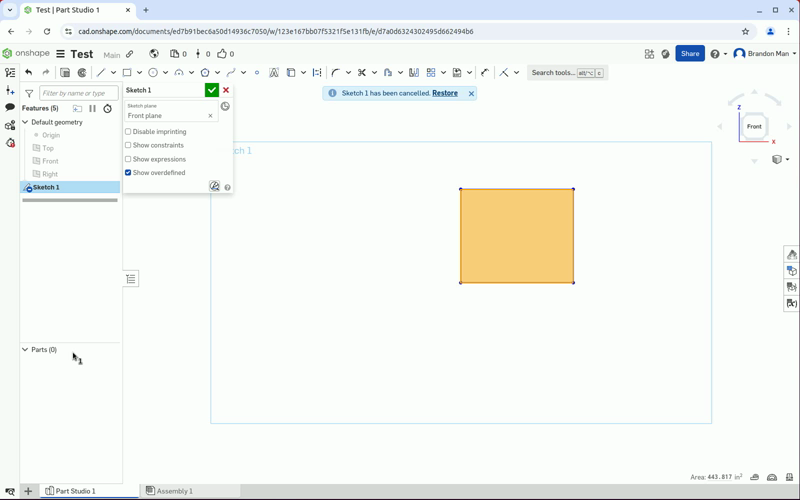
key(shift+y)
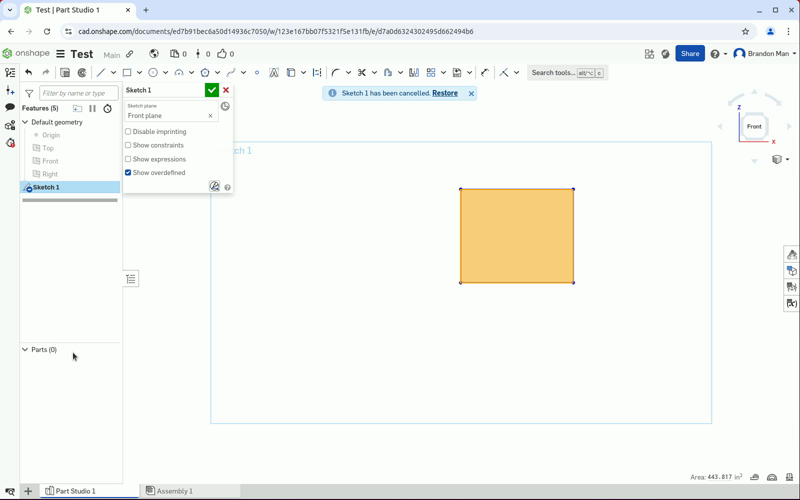
key(shift+e)
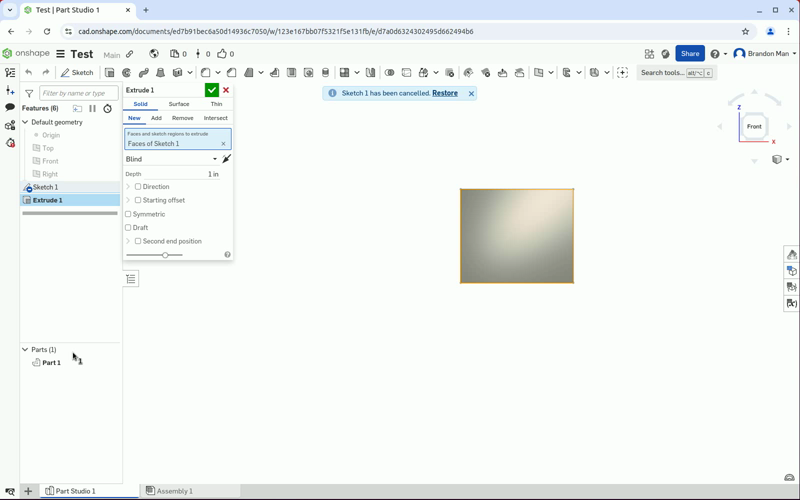
mouse_move(143, 106)
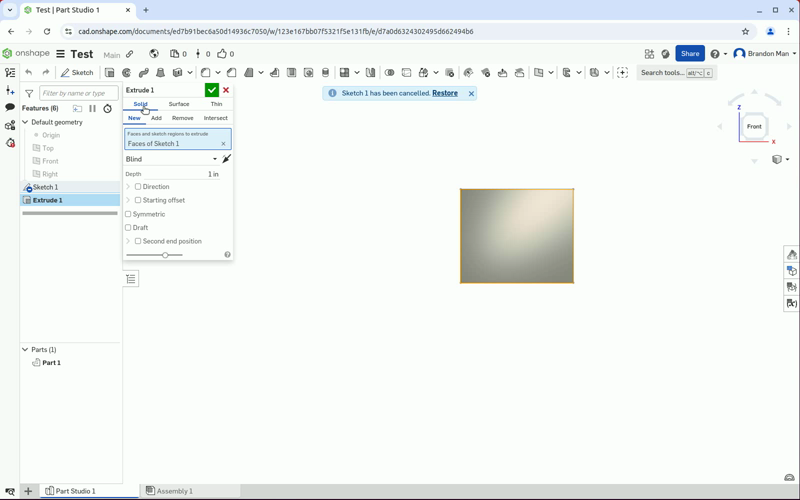
click(143, 106)
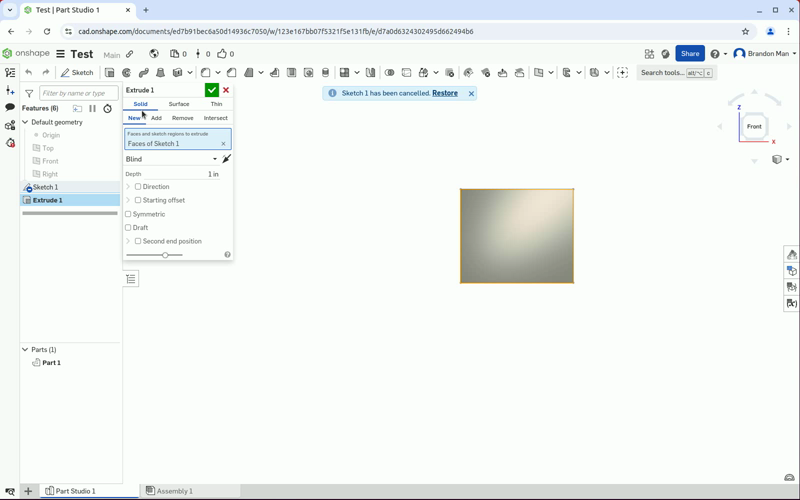
mouse_move(137, 120)
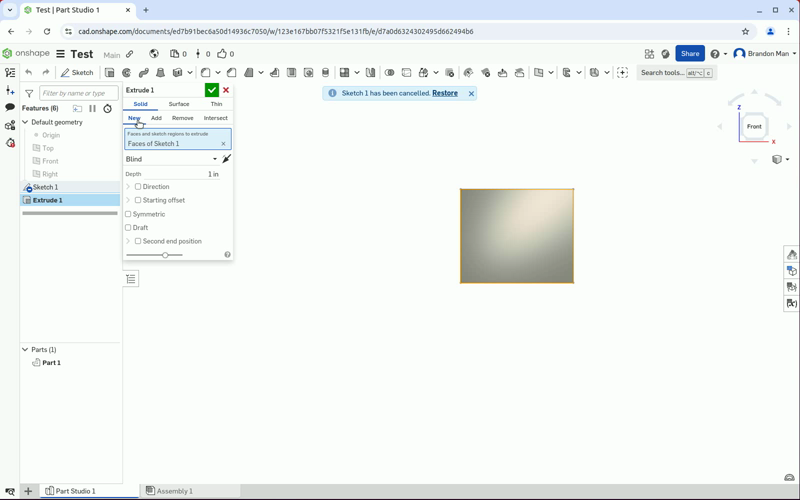
click(137, 120)
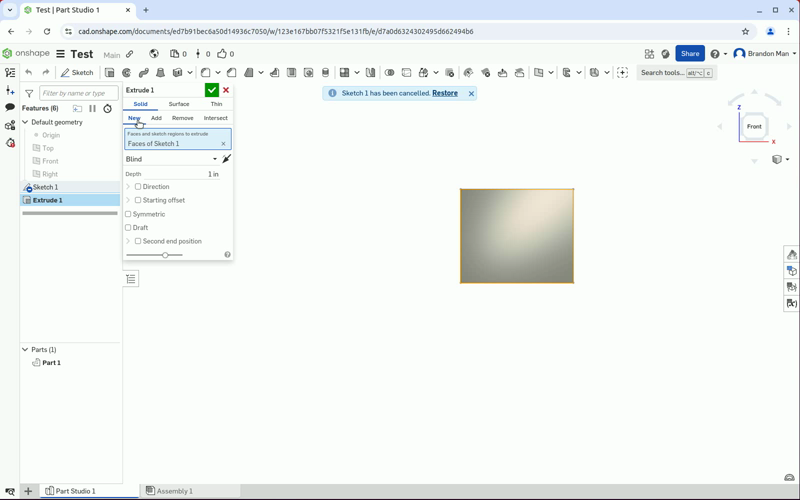
key(tab, 4)
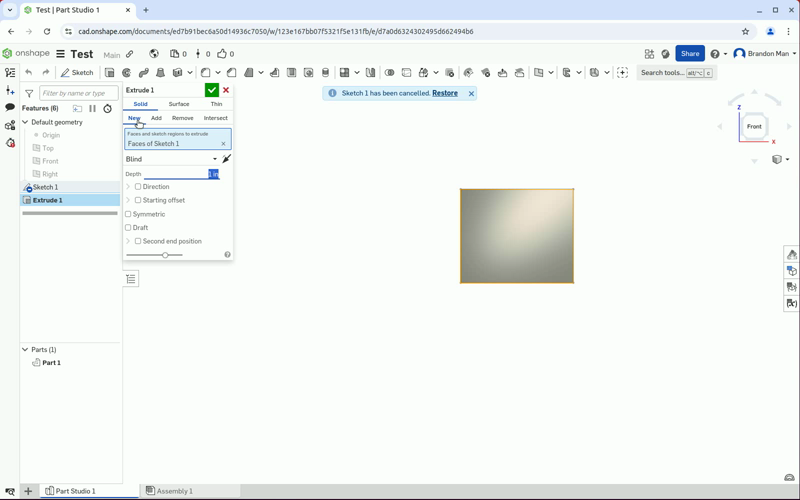
text(15.405)
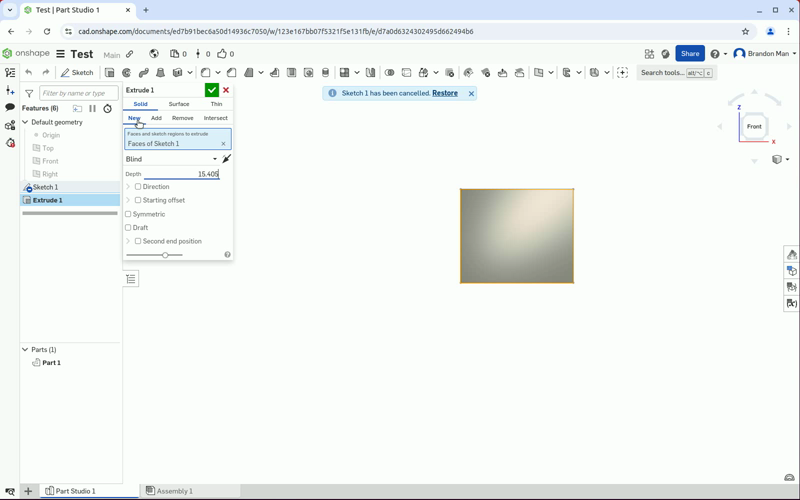
key(enter)
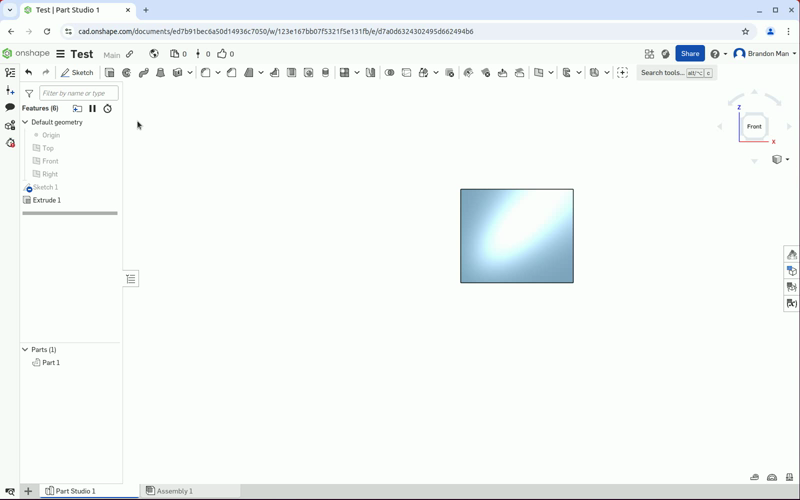
key(shift+h)
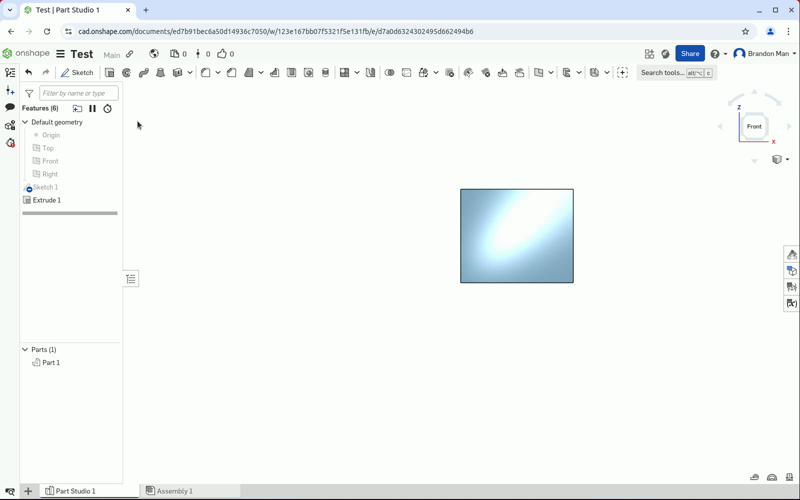
key(shift+h)
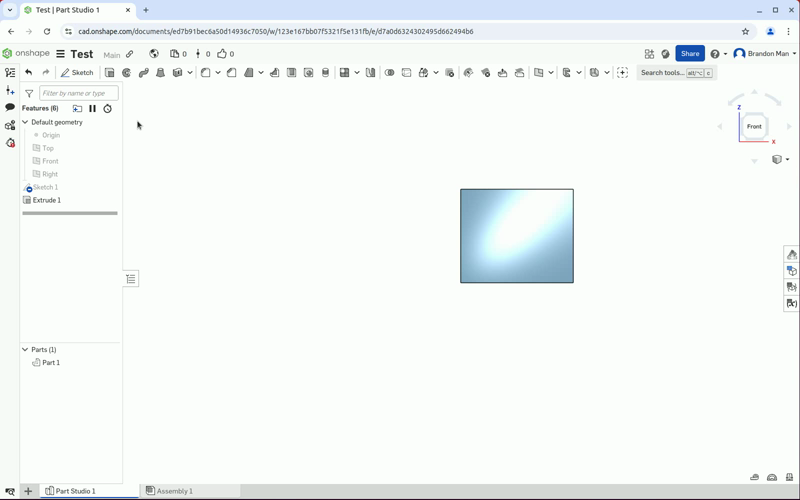
mouse_move(73, 189)
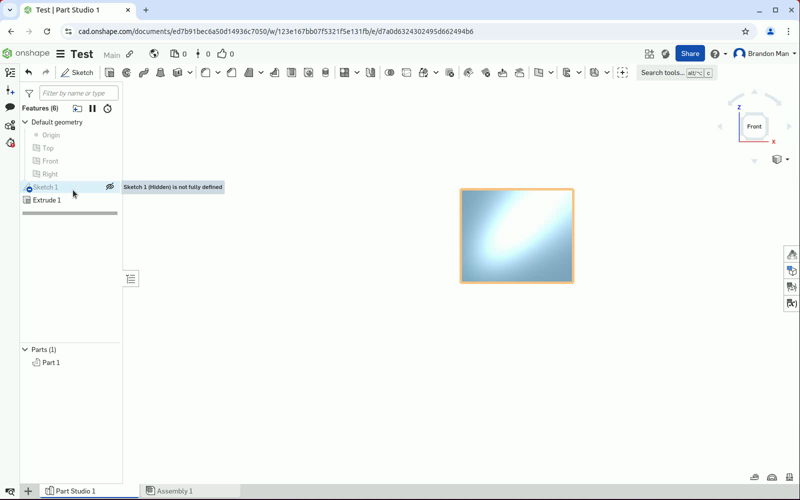
click(73, 189)
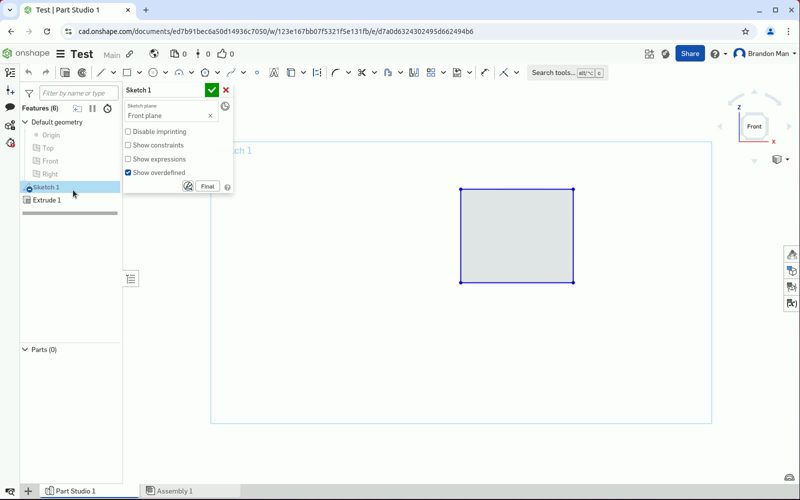
mouse_move(229, 92)
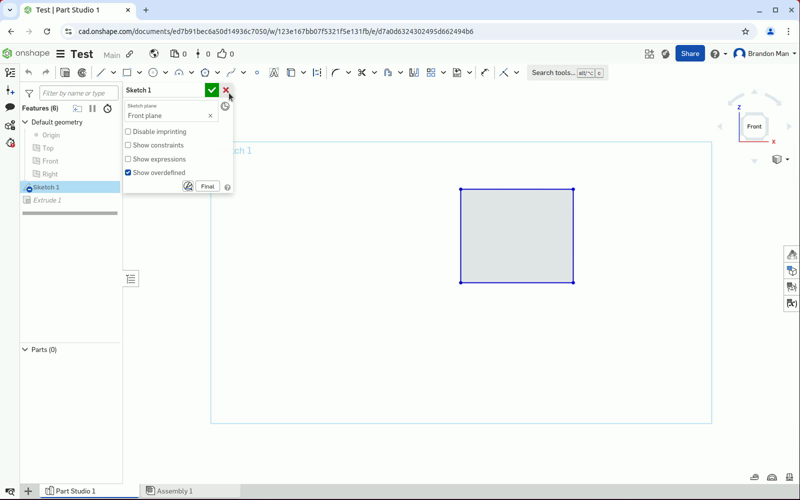
click(229, 92)
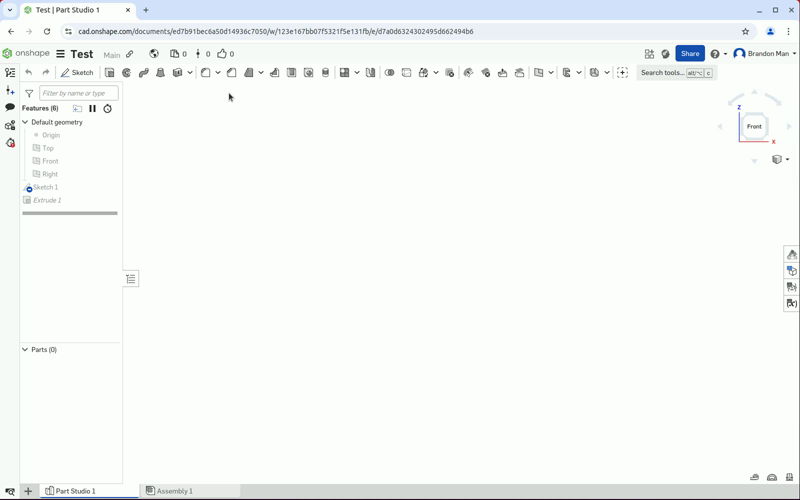
mouse_move(541, 75)
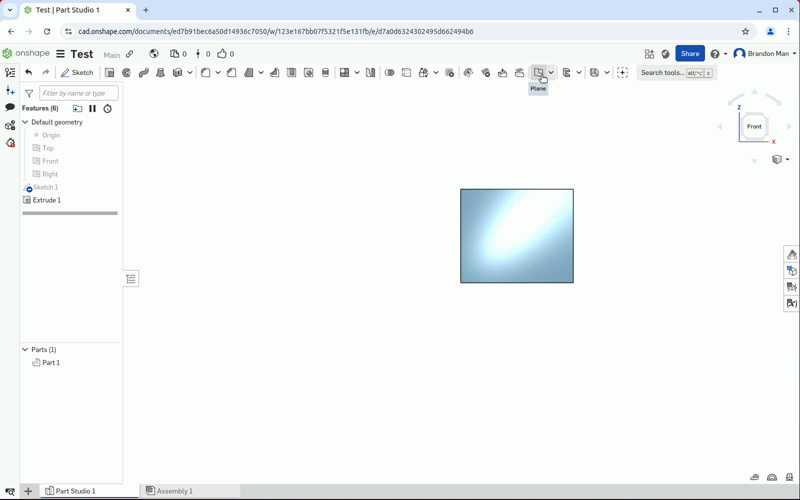
click(541, 75)
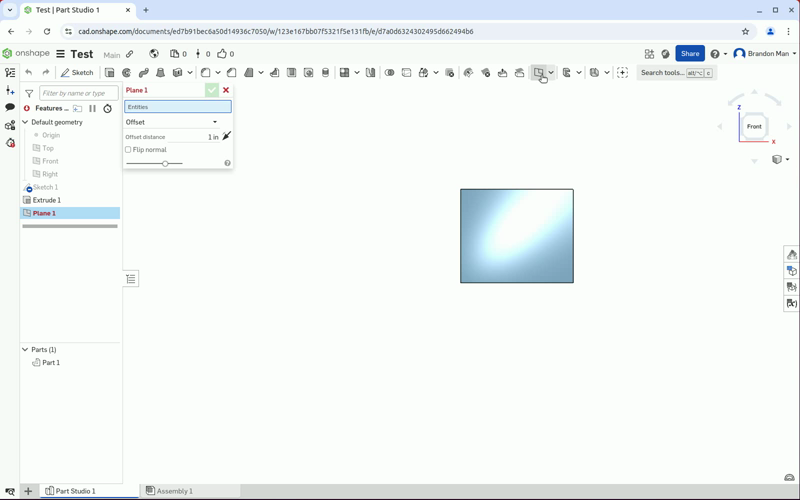
mouse_move(73, 163)
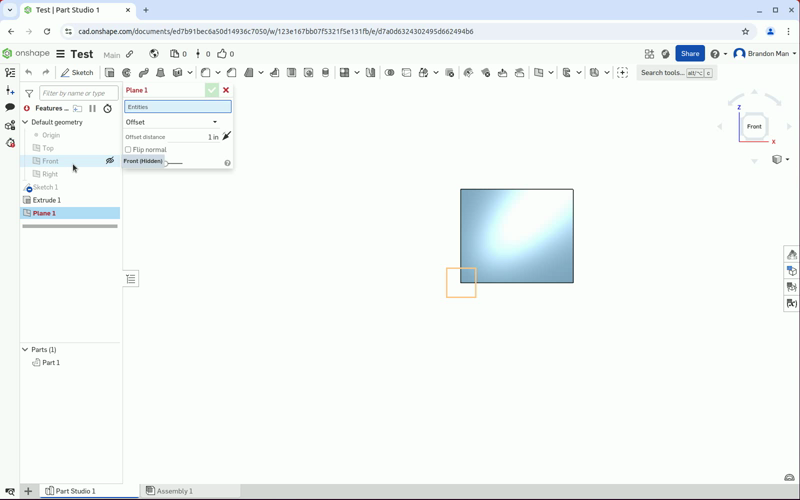
click(73, 163)
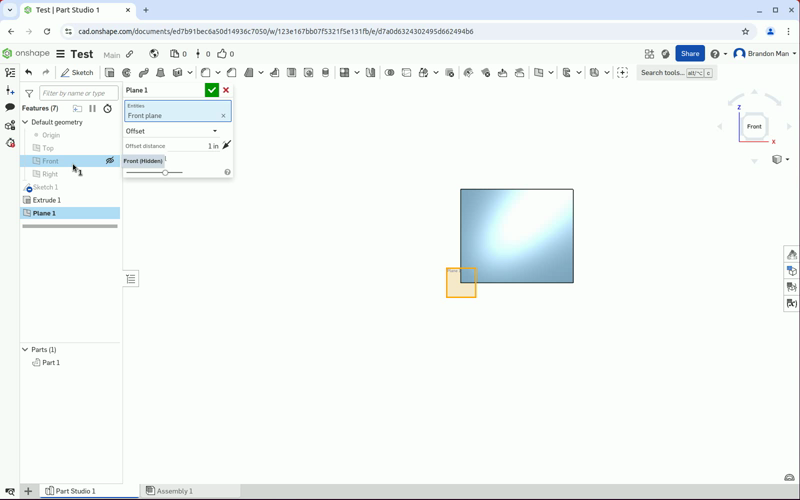
key(tab, 2)
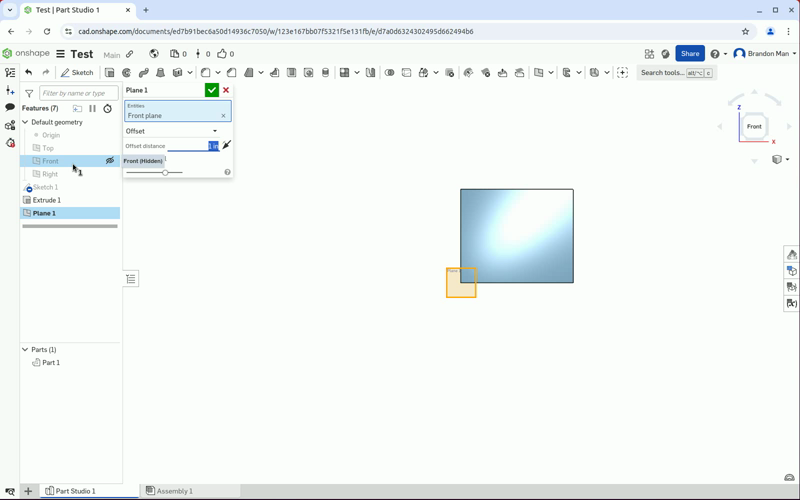
text(15.405)
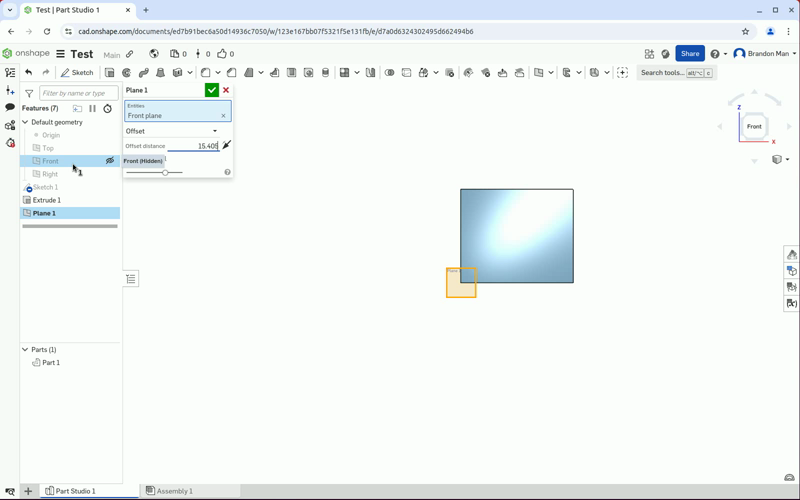
key(enter, 2)
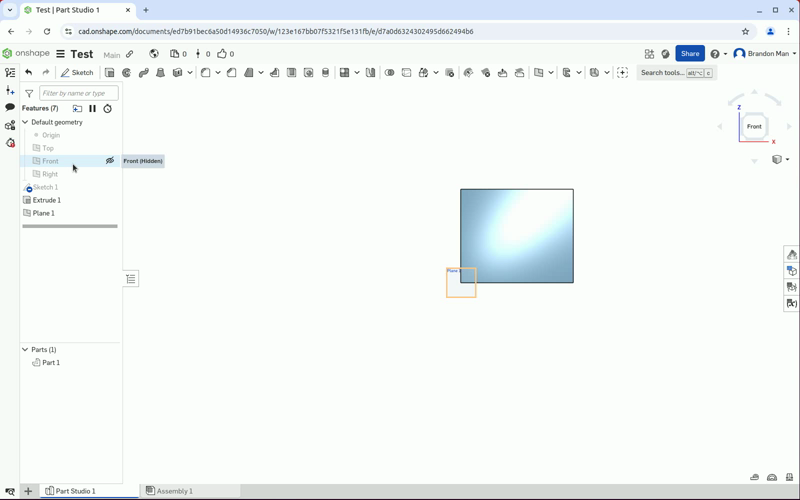
key(shift+s)
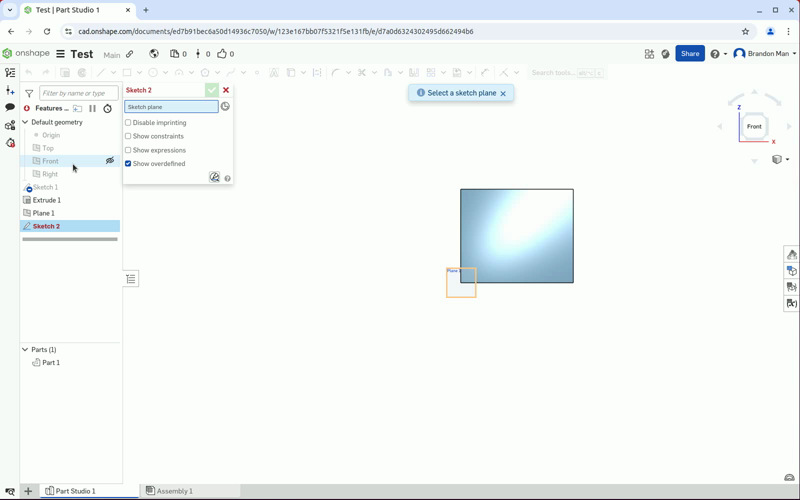
mouse_move(73, 215)
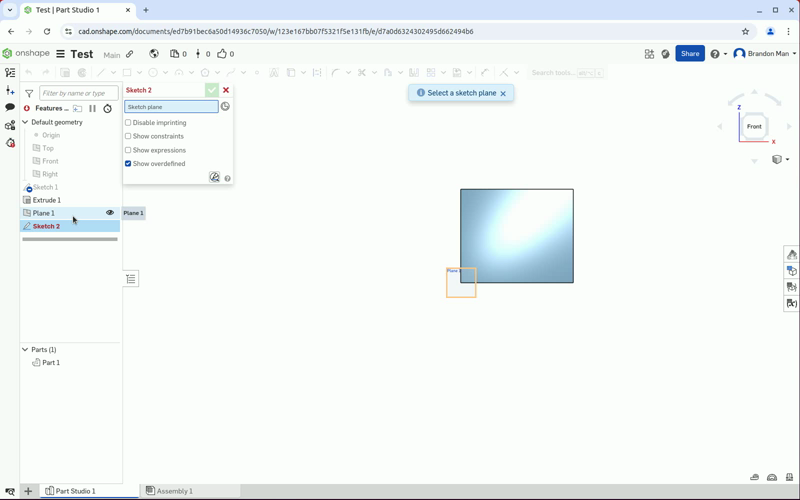
click(73, 215)
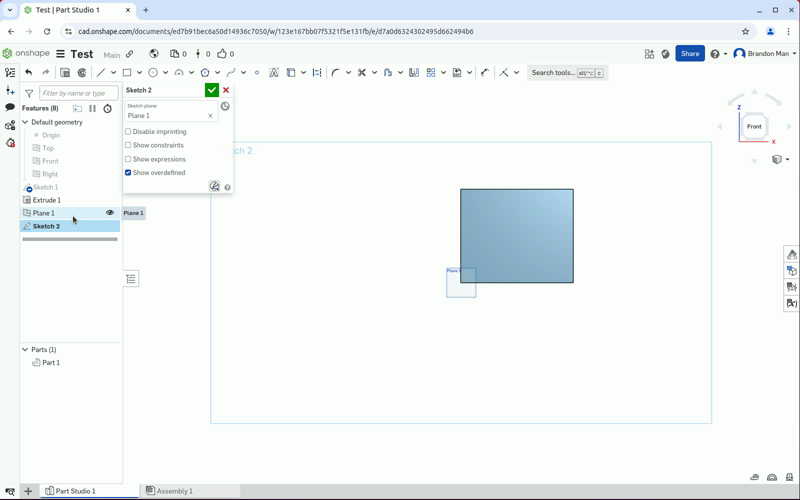
mouse_move(73, 352)
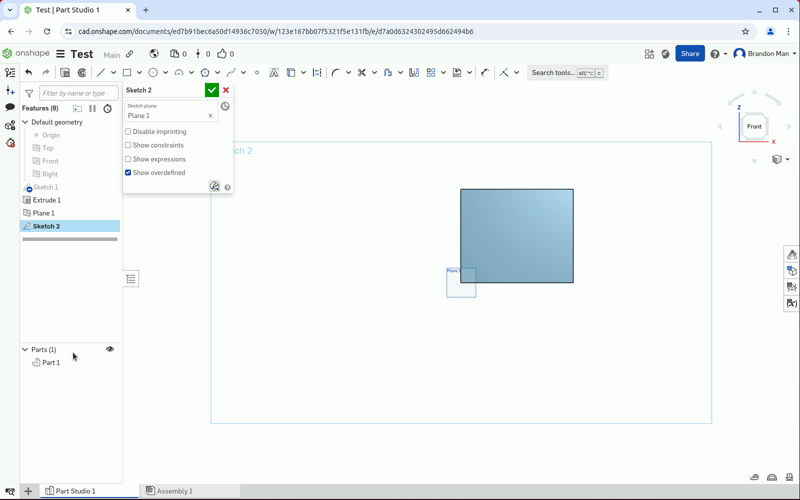
key(y)
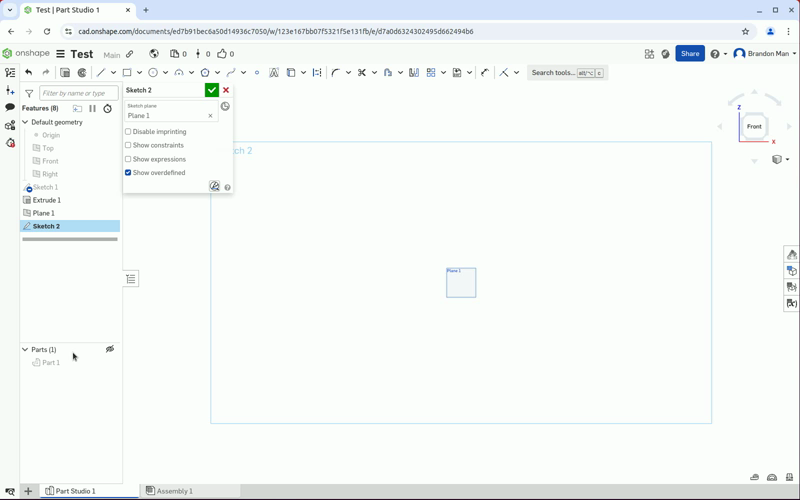
key(l)
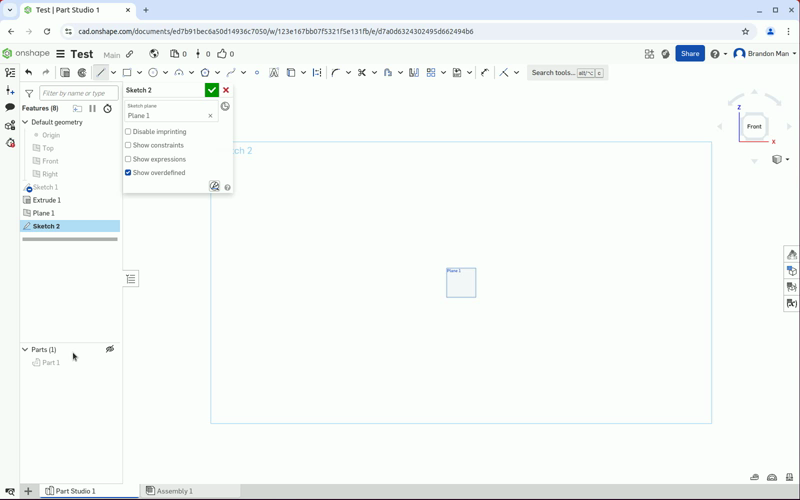
key_down(shift)
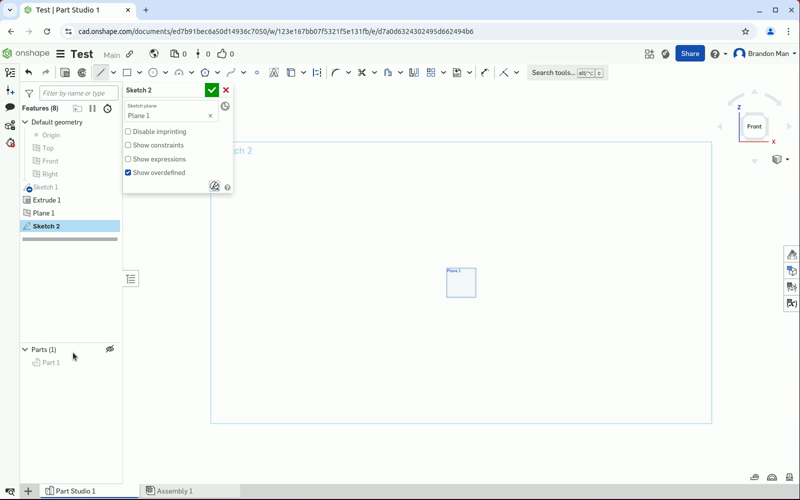
mouse_move(498, 189)
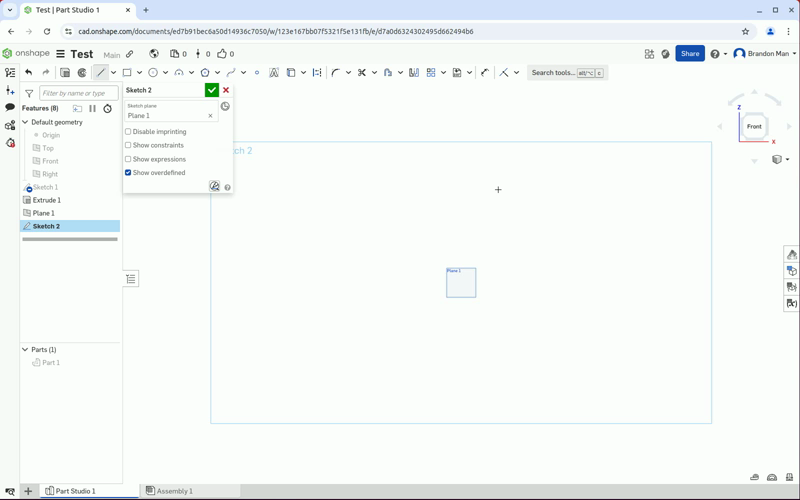
click(498, 189)
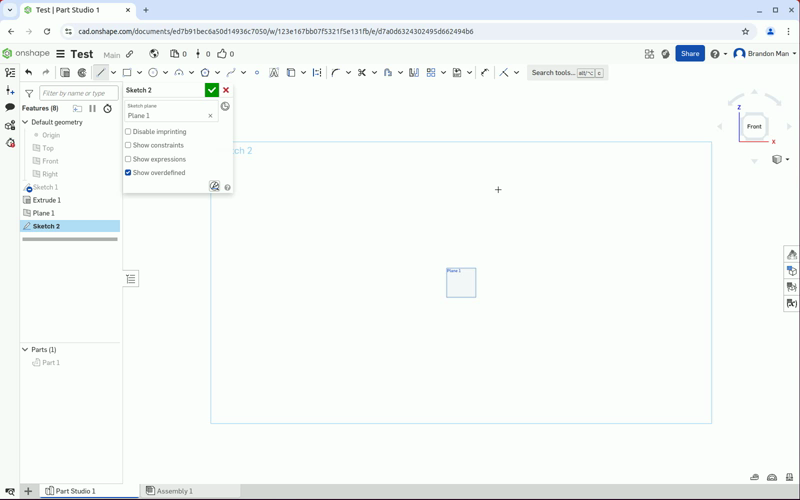
key_up(shift)
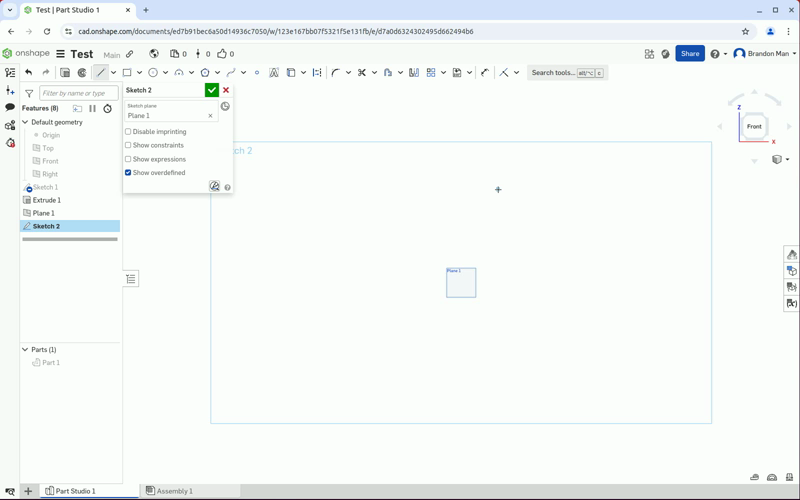
key_down(shift)
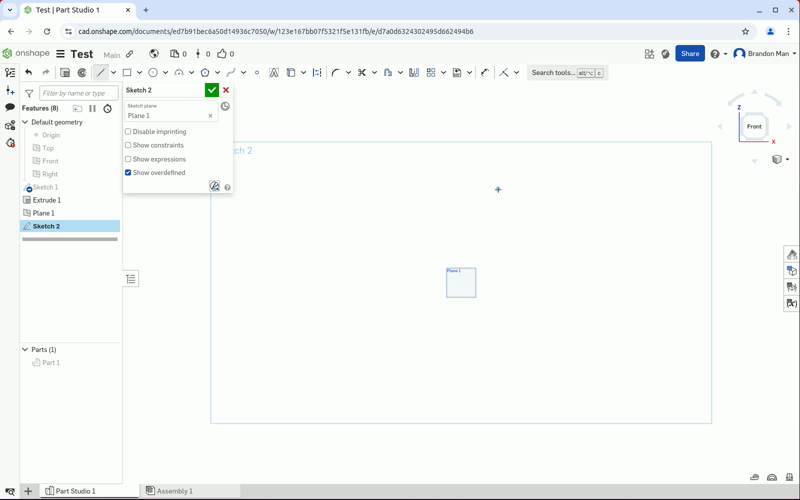
mouse_move(536, 245)
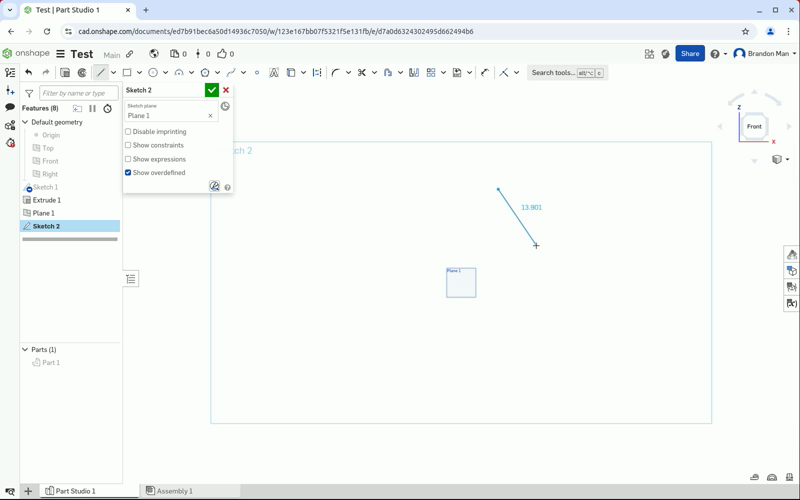
click(536, 245)
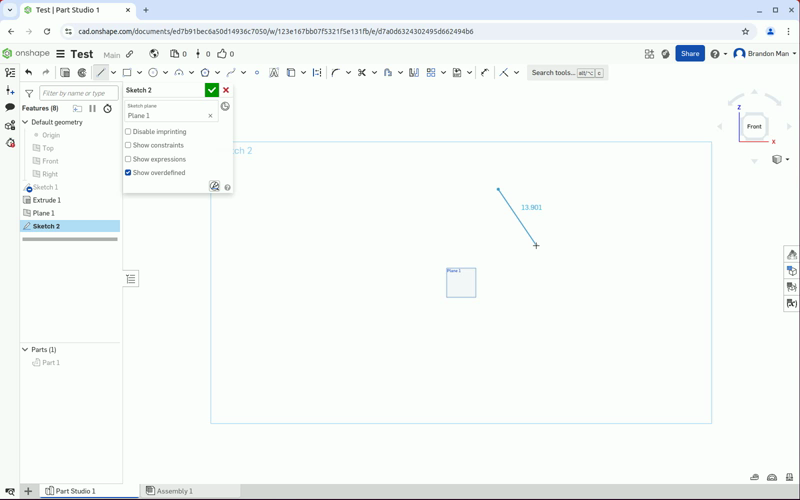
key_up(shift)
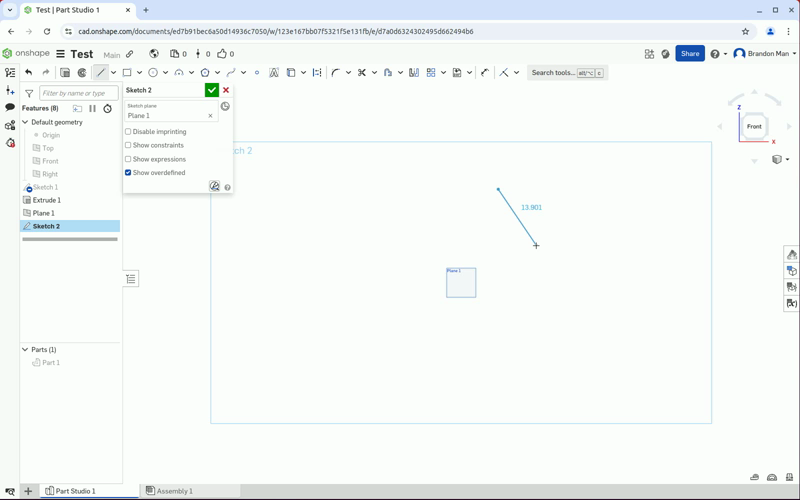
key_down(shift)
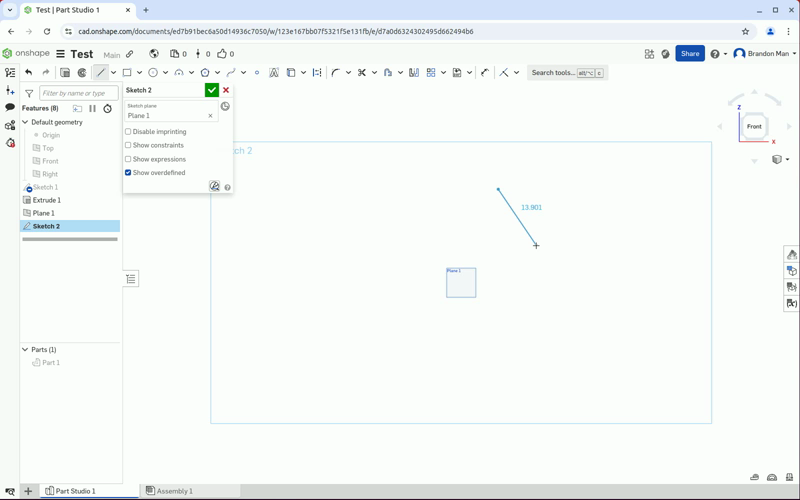
mouse_move(566, 245)
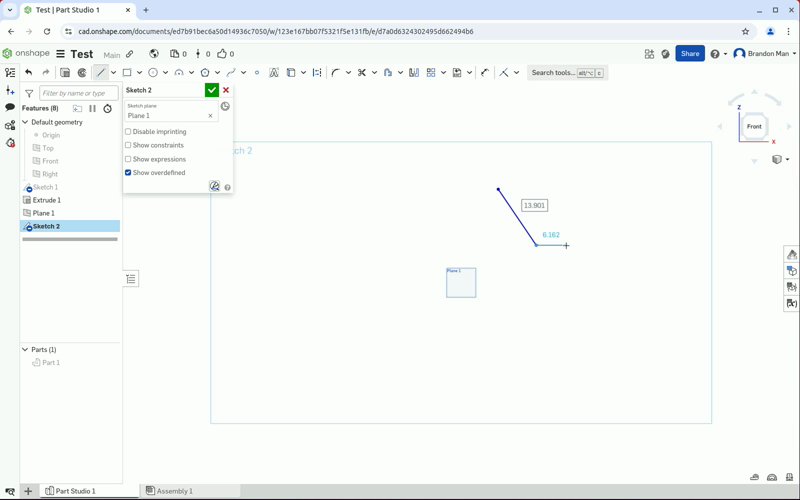
mouse_move(573, 245)
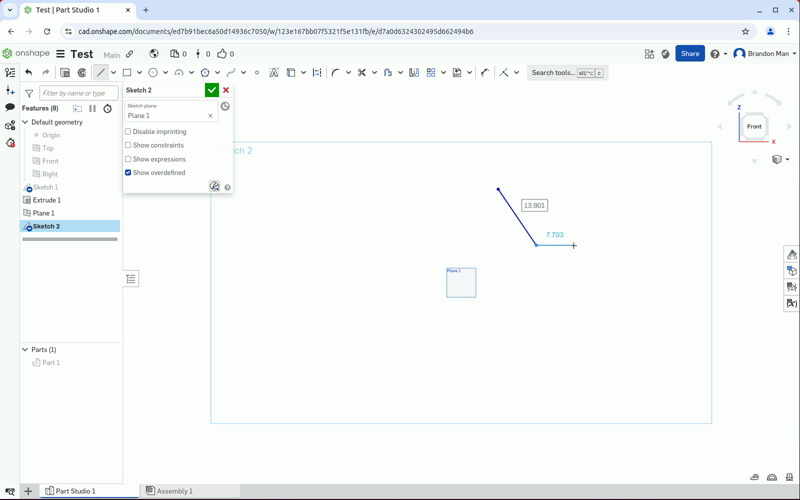
click(573, 245)
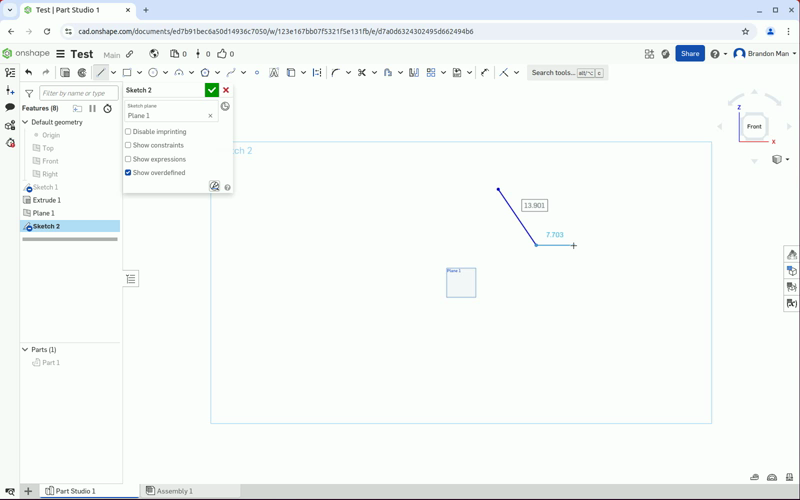
key_up(shift)
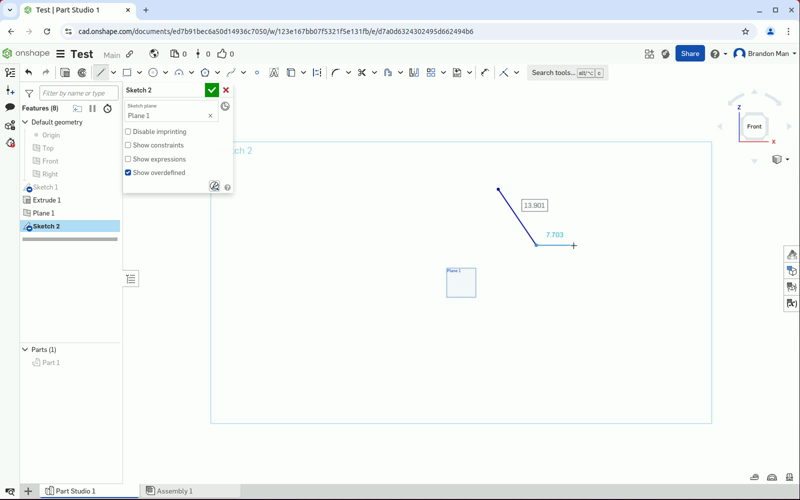
key_down(shift)
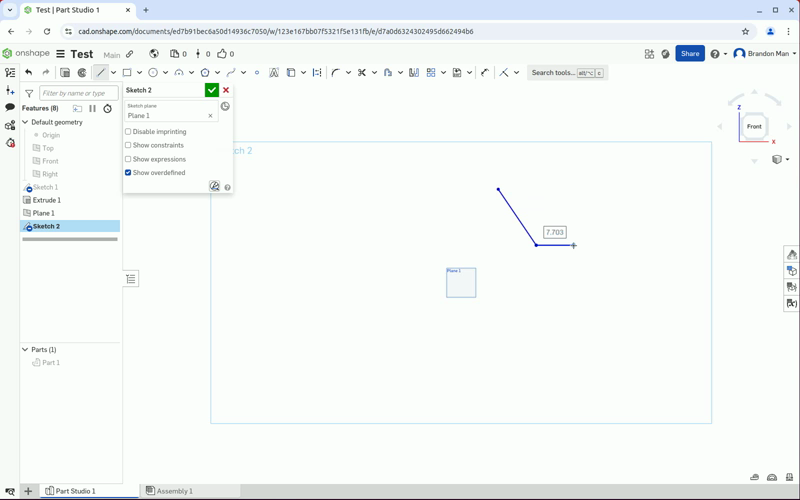
mouse_move(589, 245)
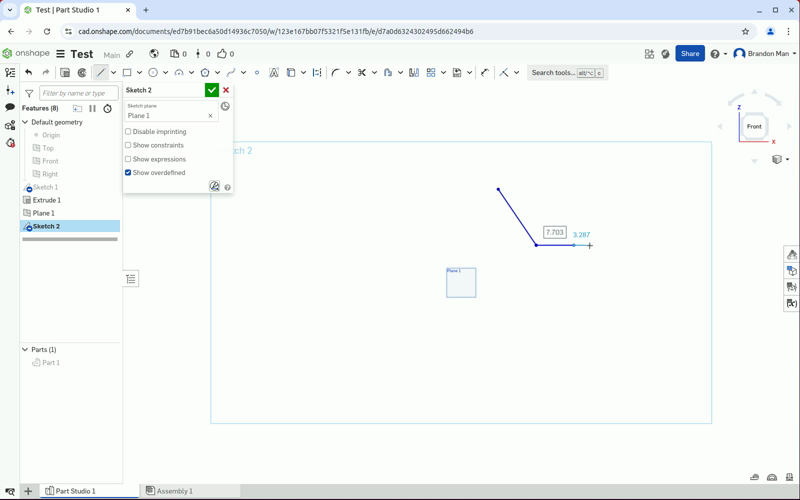
mouse_move(573, 189)
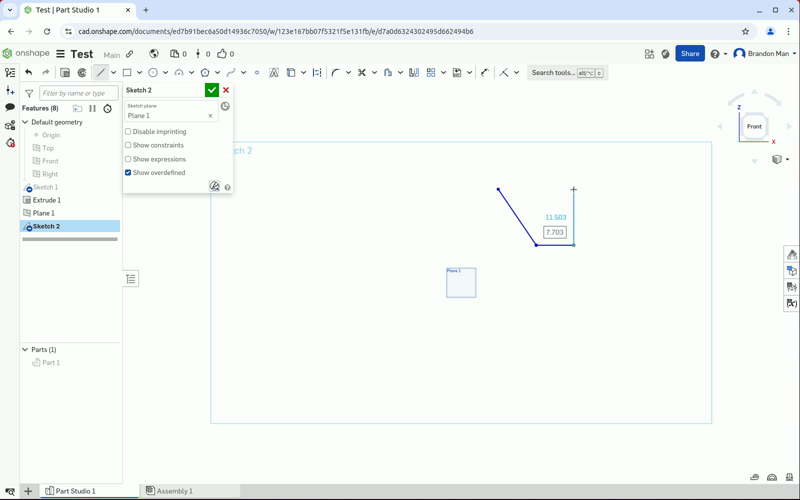
click(573, 189)
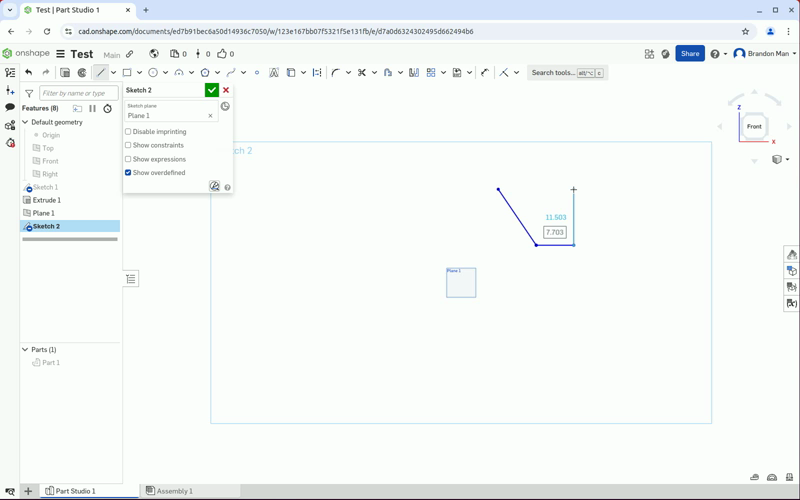
key_up(shift)
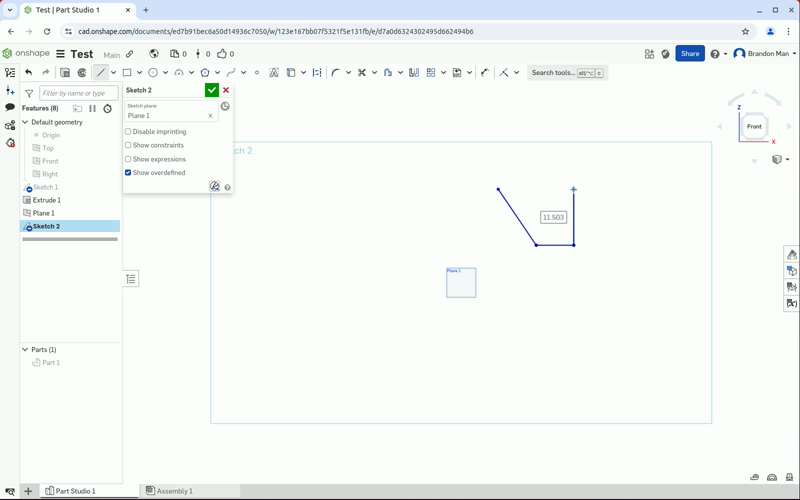
key_down(shift)
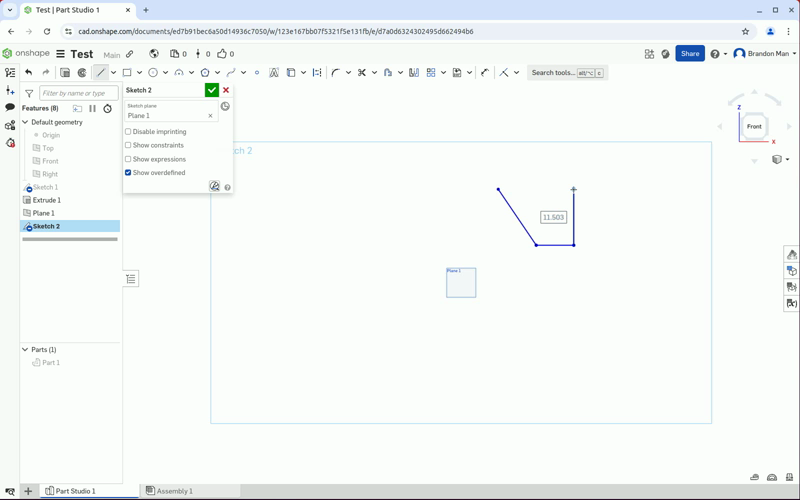
mouse_move(498, 189)
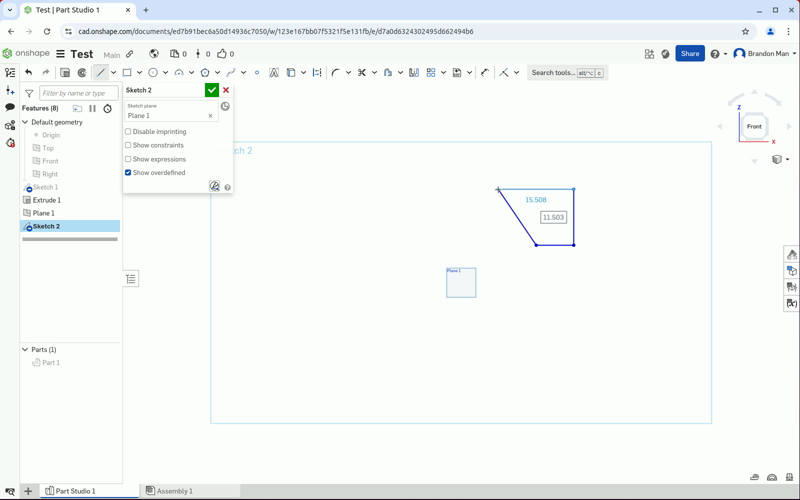
key_up(shift)
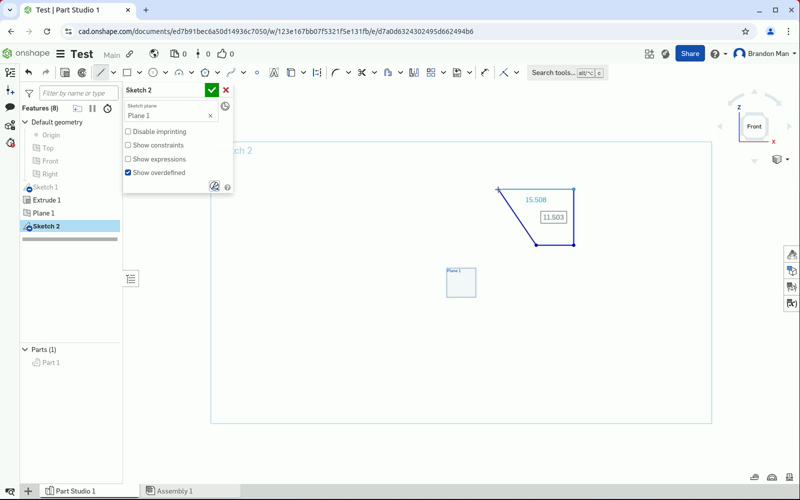
click(498, 189)
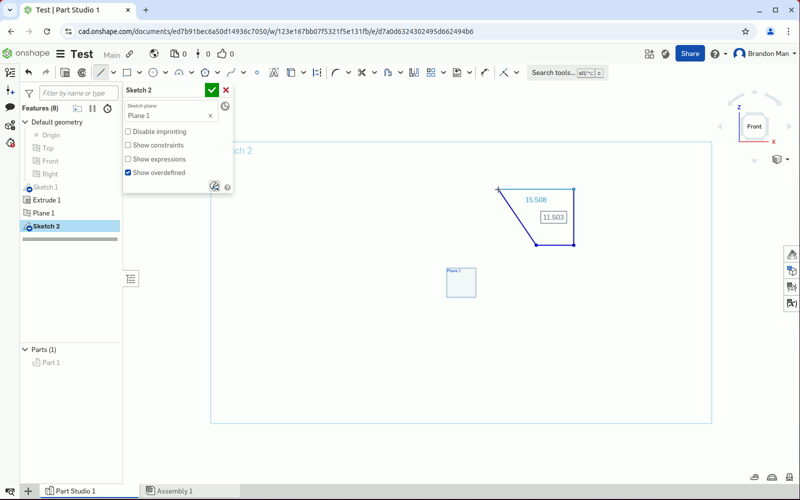
key(esc)
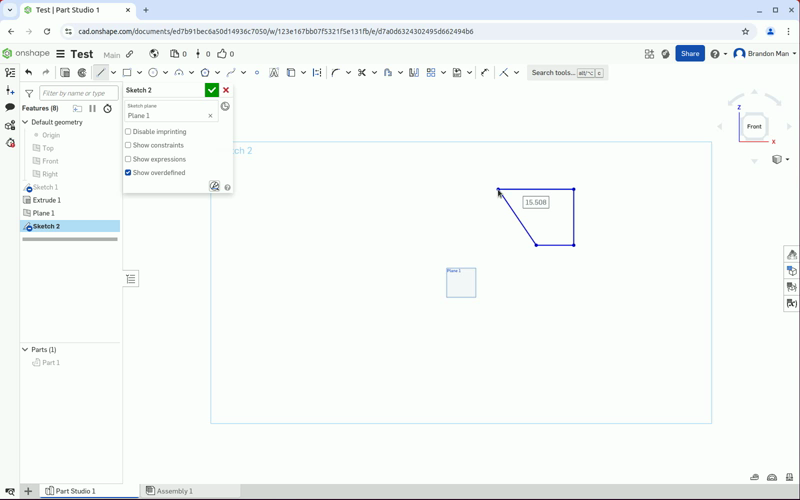
mouse_move(530, 227)
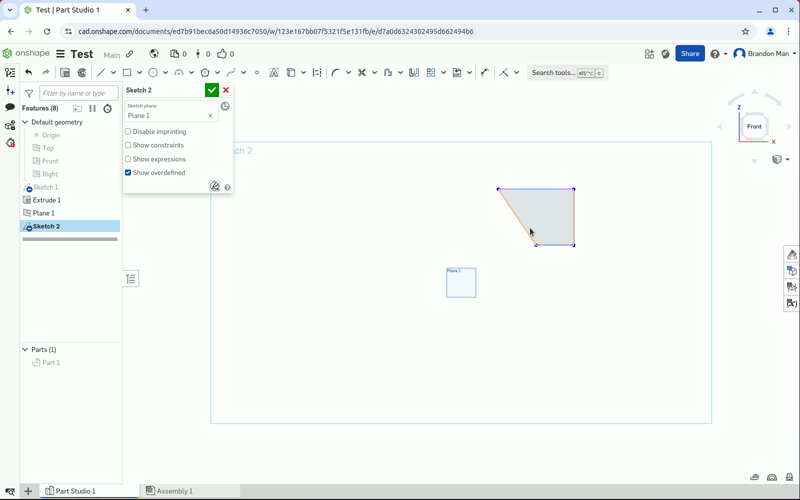
click(530, 227)
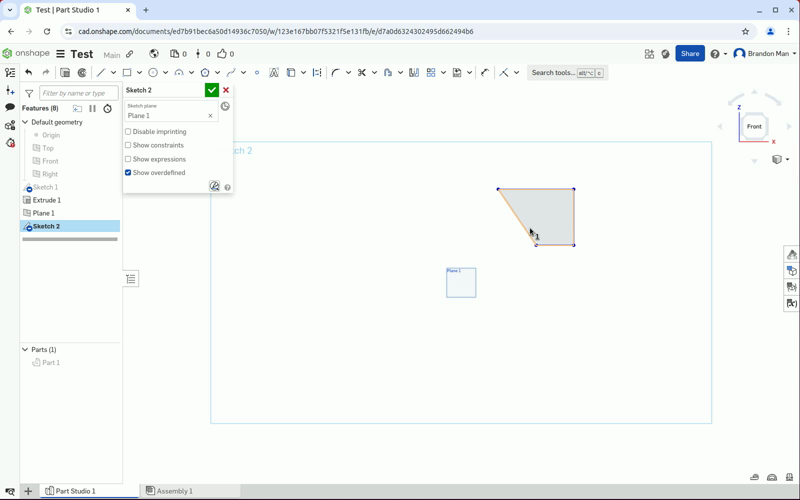
mouse_move(73, 352)
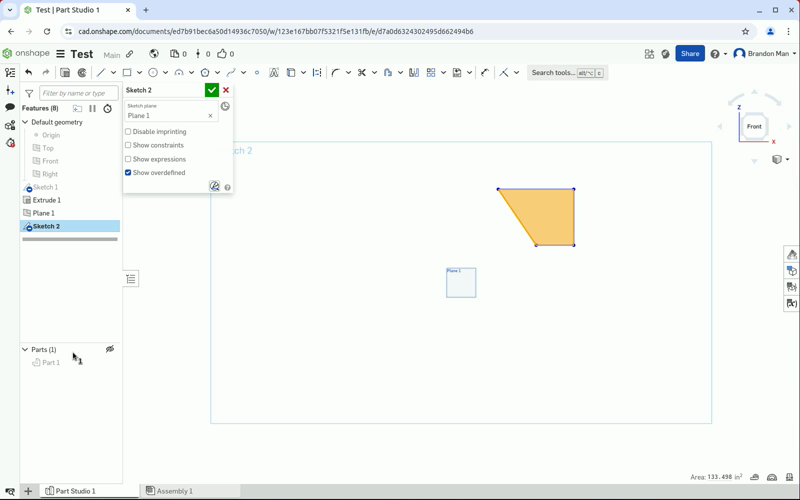
key(shift+y)
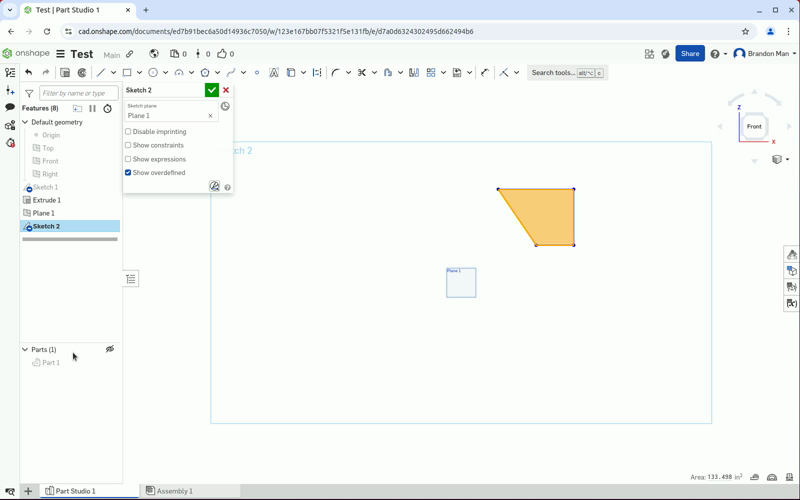
key(shift+e)
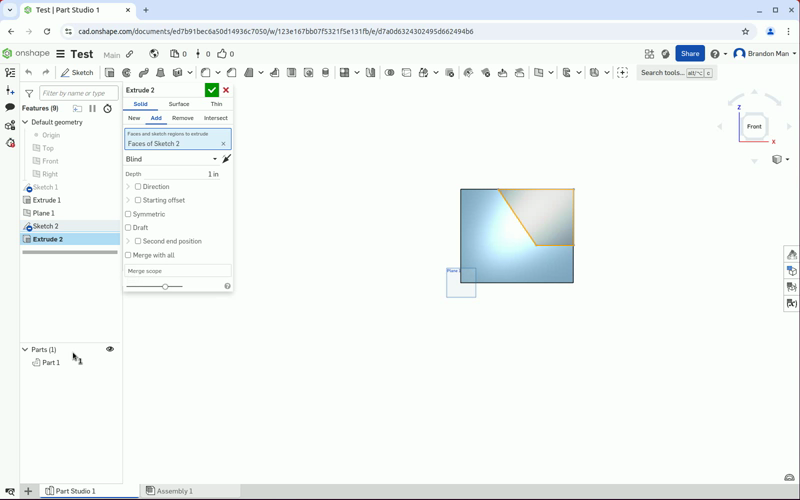
mouse_move(143, 106)
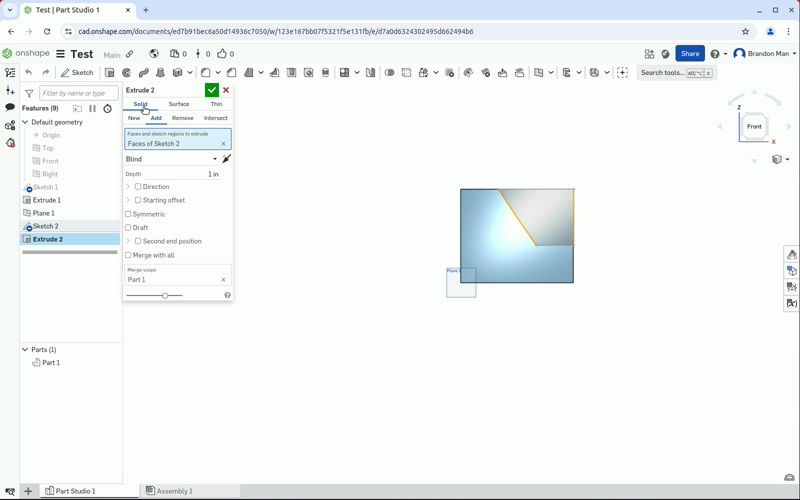
click(143, 106)
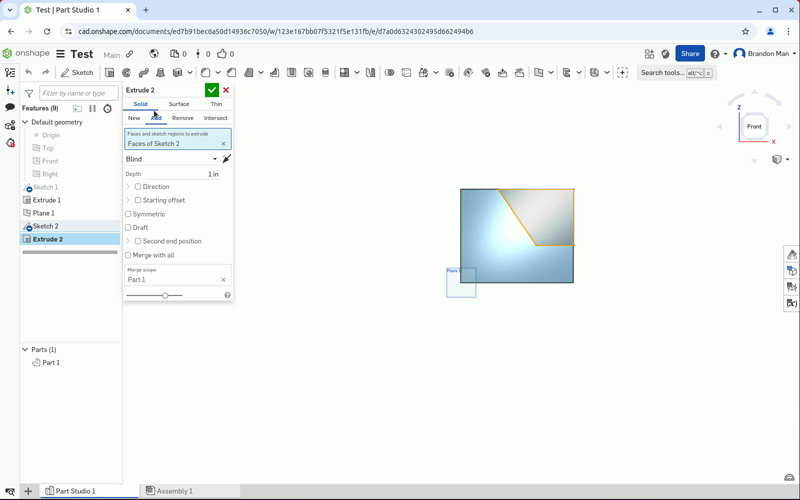
mouse_move(186, 120)
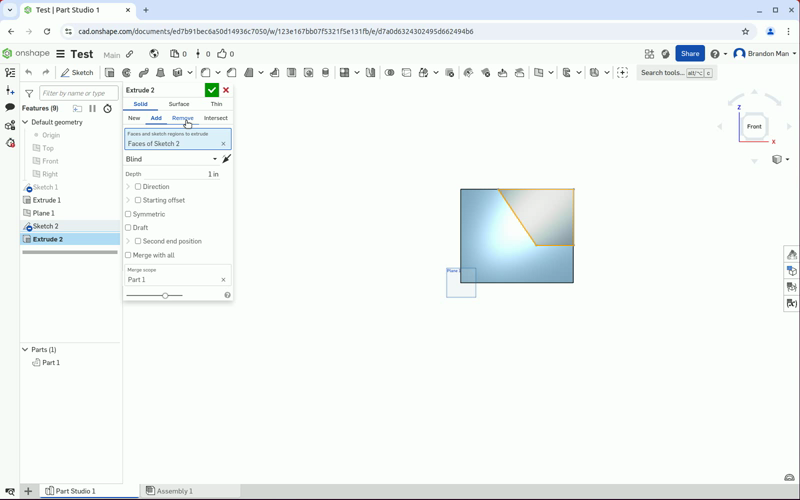
click(186, 120)
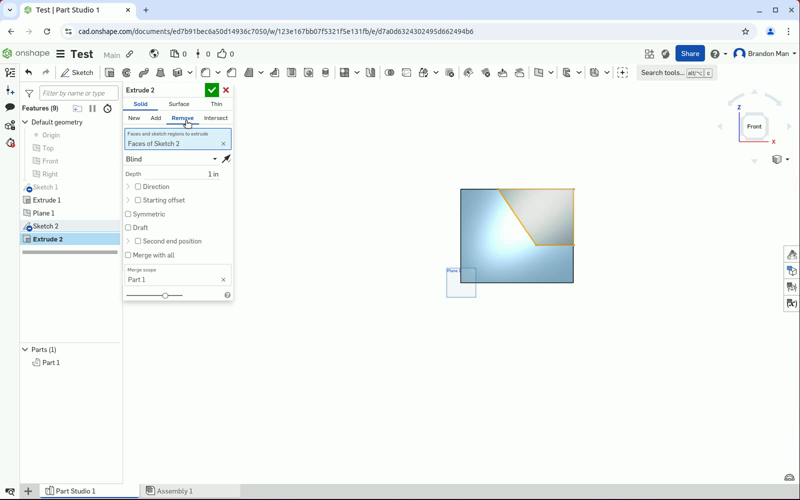
key(tab, 4)
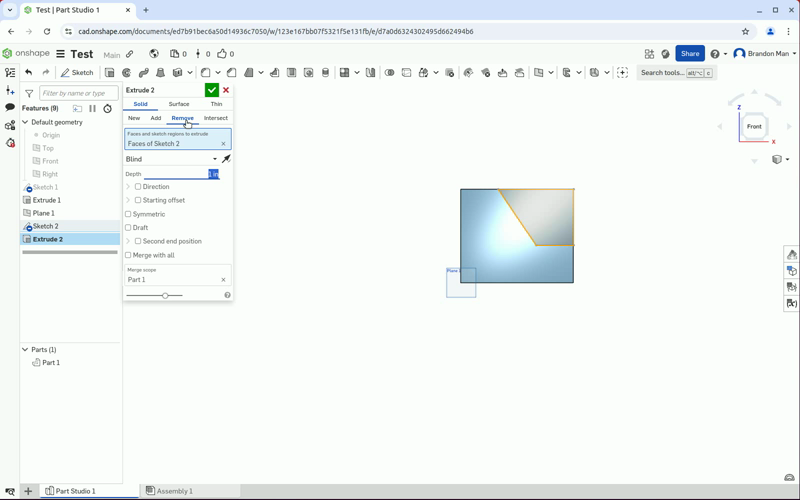
text(15.405)
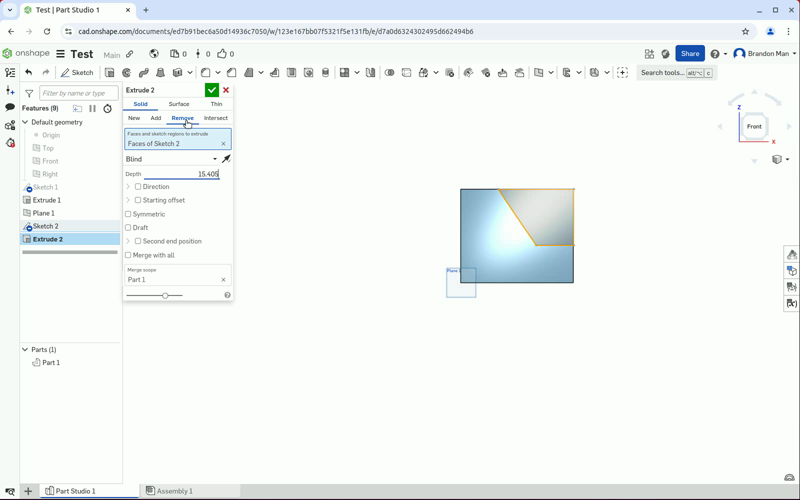
key(tab, 6)
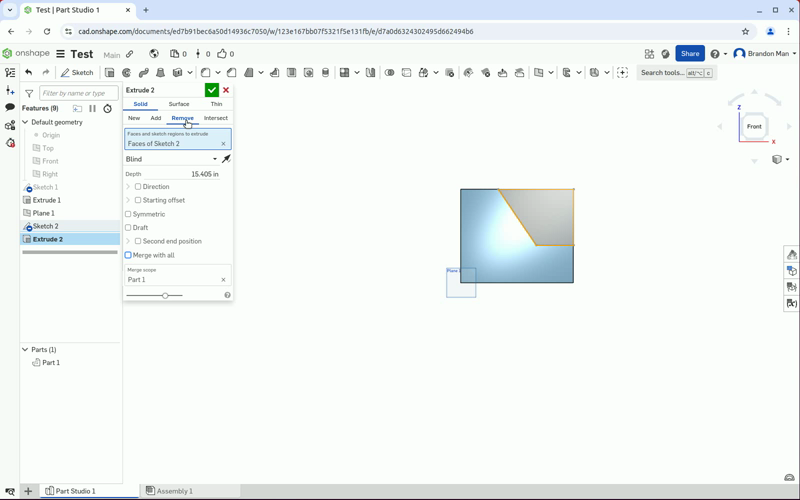
key(space)
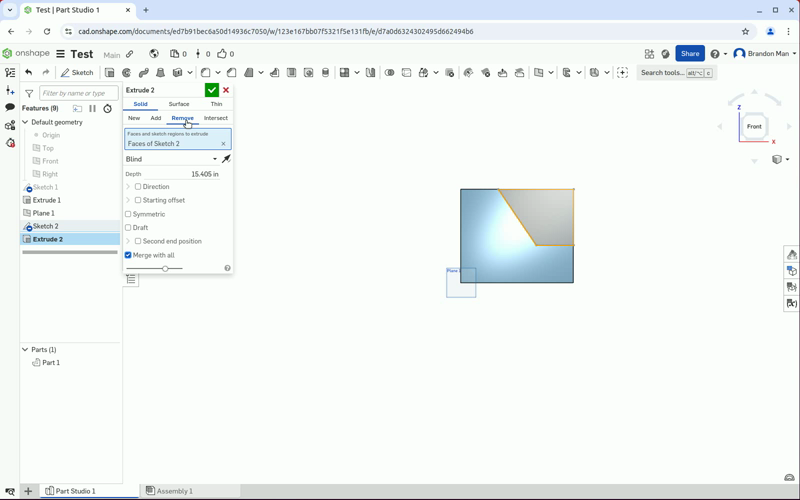
key(enter)
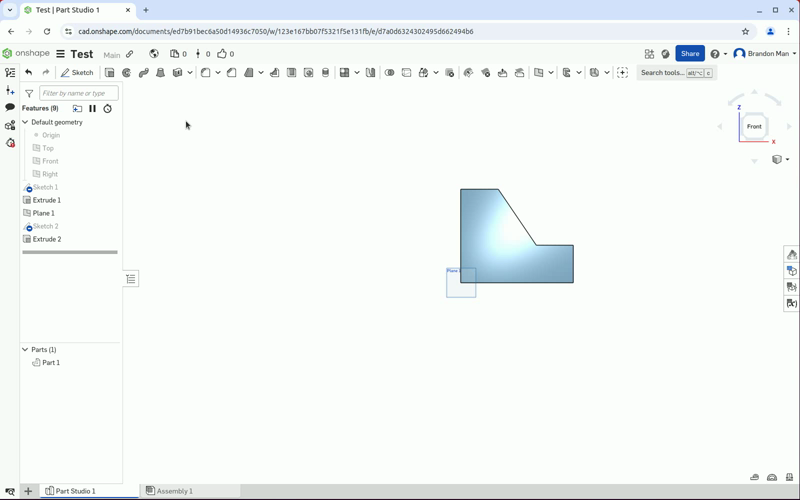
key(shift+h)
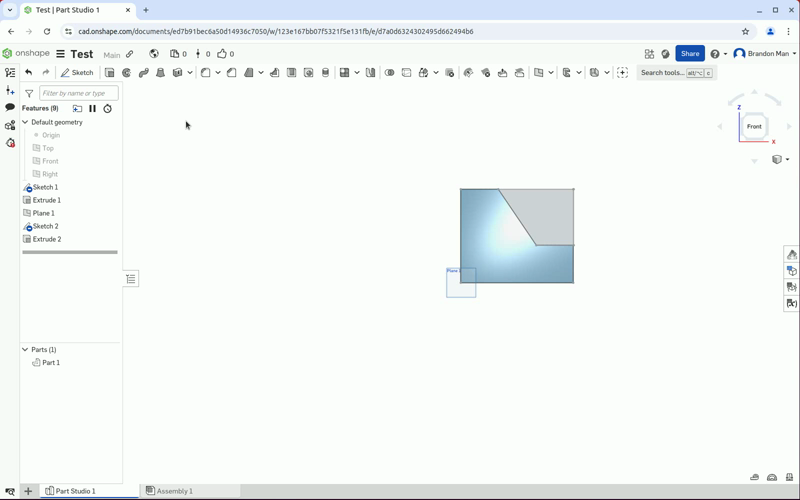
key(shift+h)
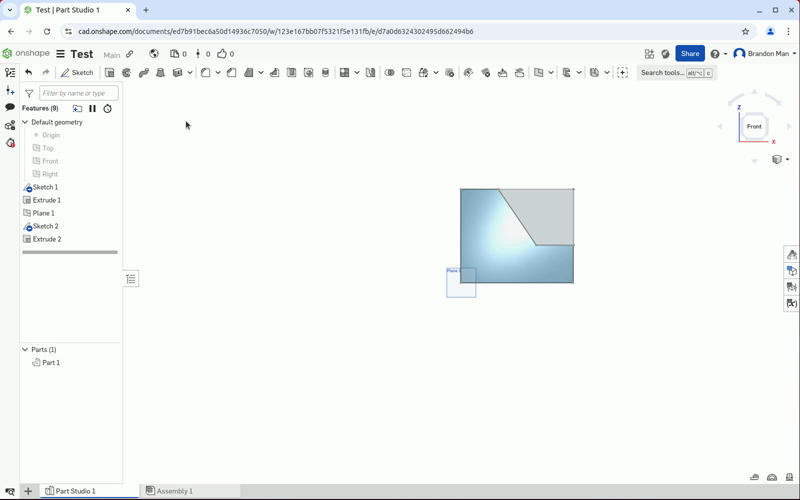
key(shift+7)
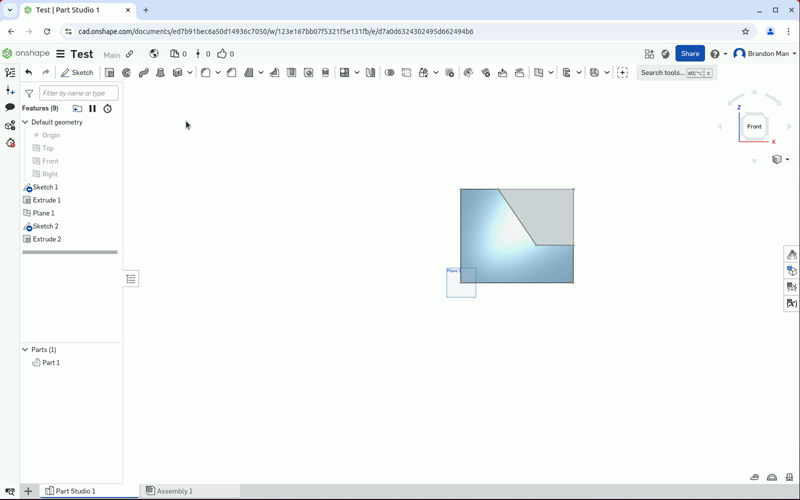
key(left, 2)
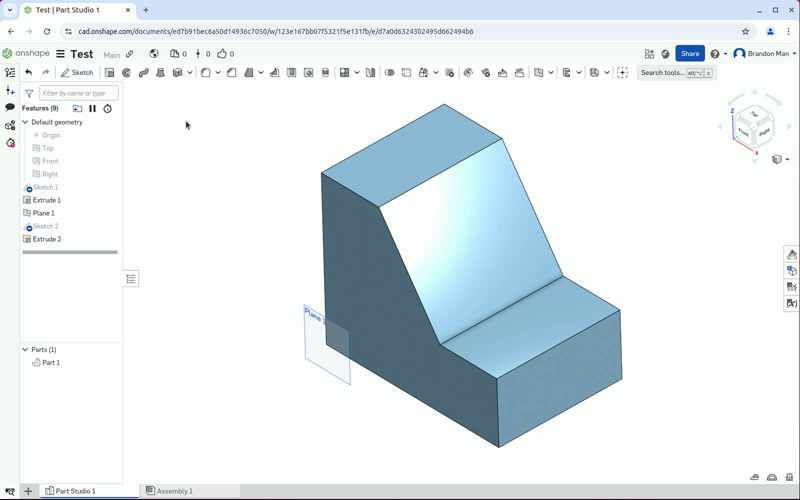
key(down, 2)
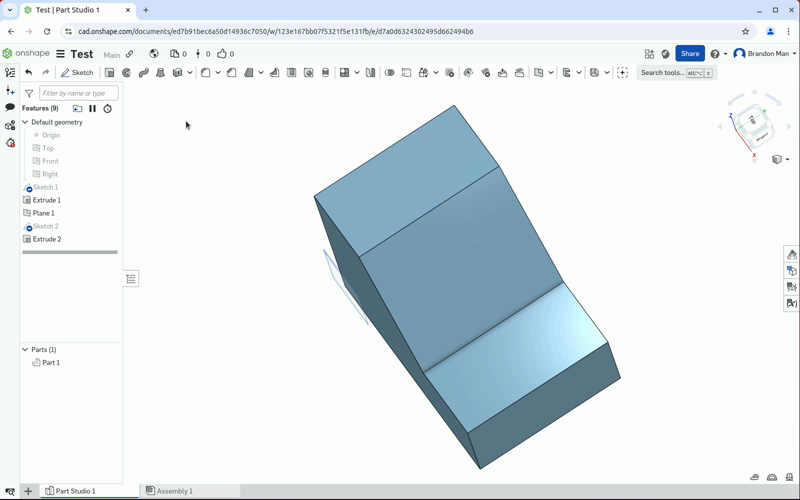
key(up, 2)
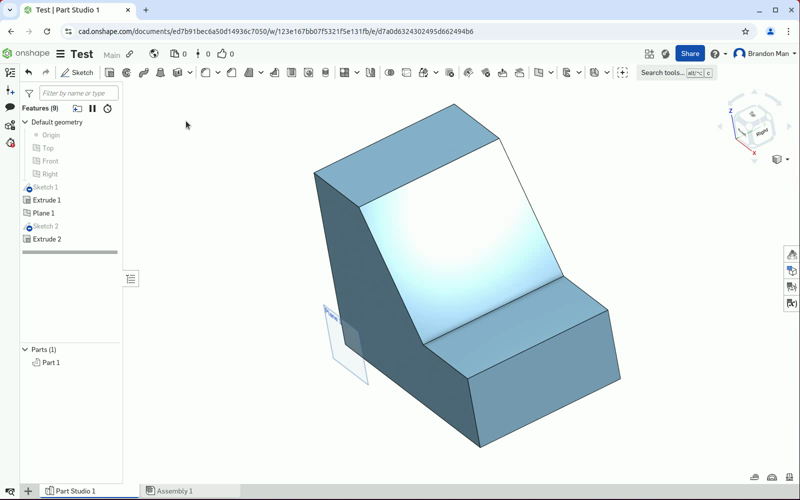
key(right, 2)
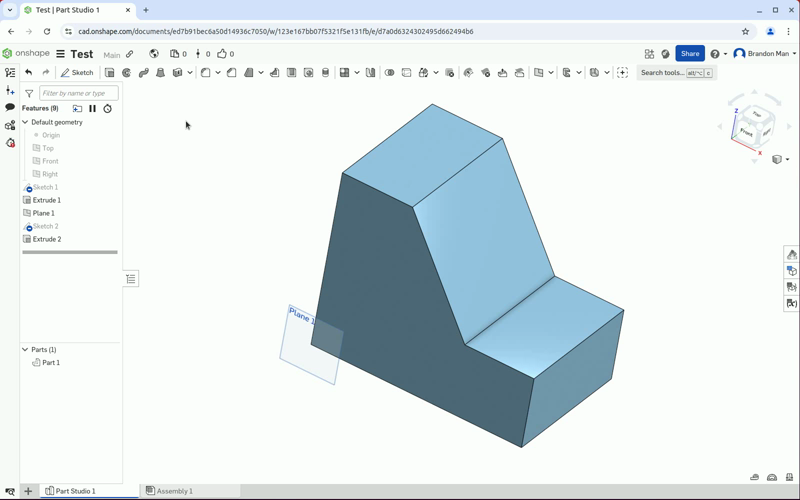
mouse_move(73, 189)
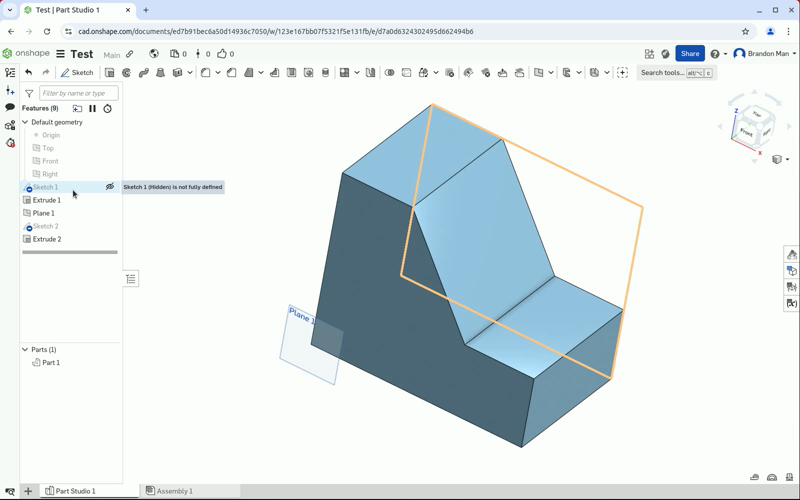
click(73, 189)